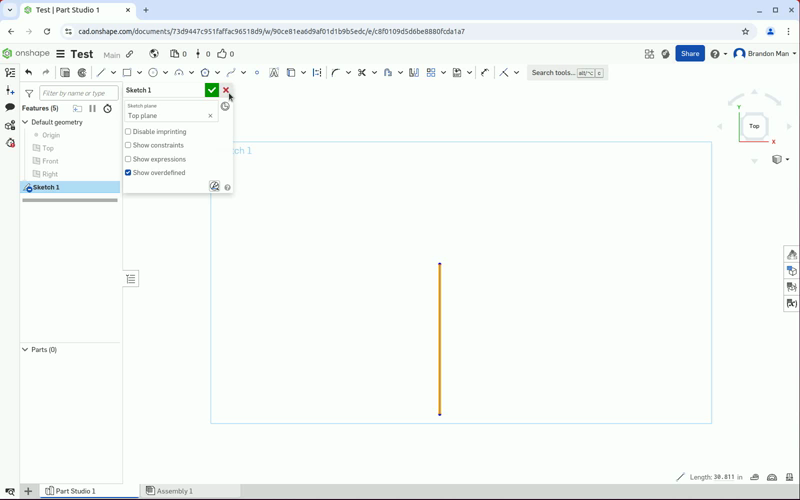
key(shift+h)
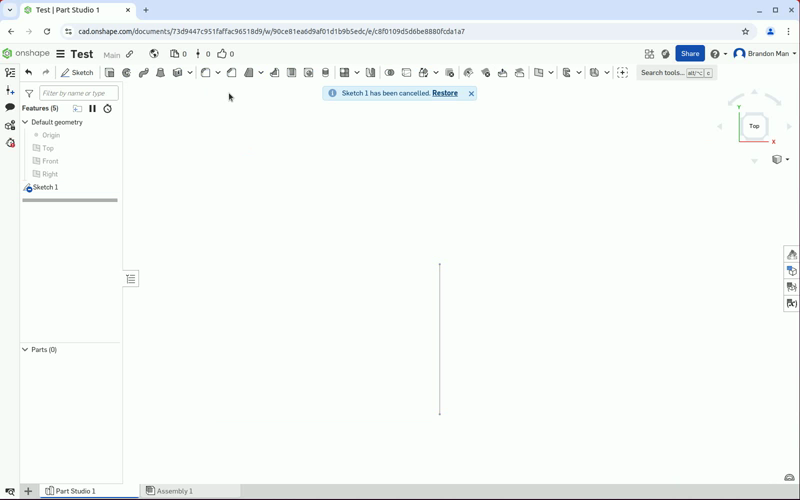
key(shift+s)
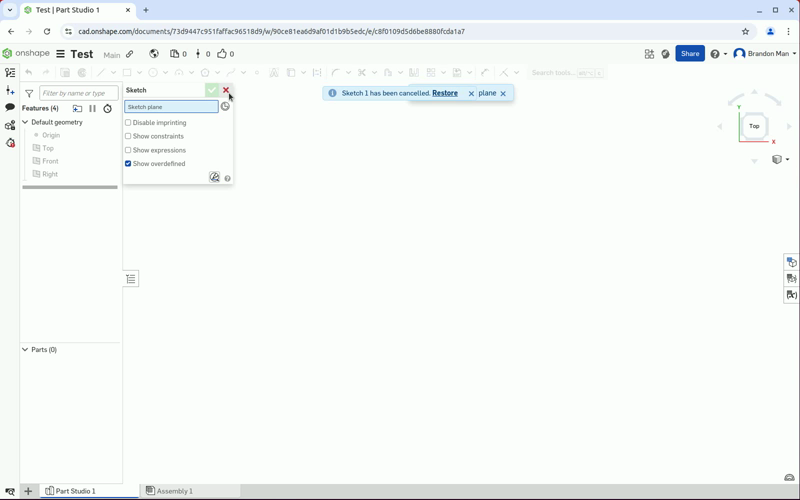
mouse_move(73, 150)
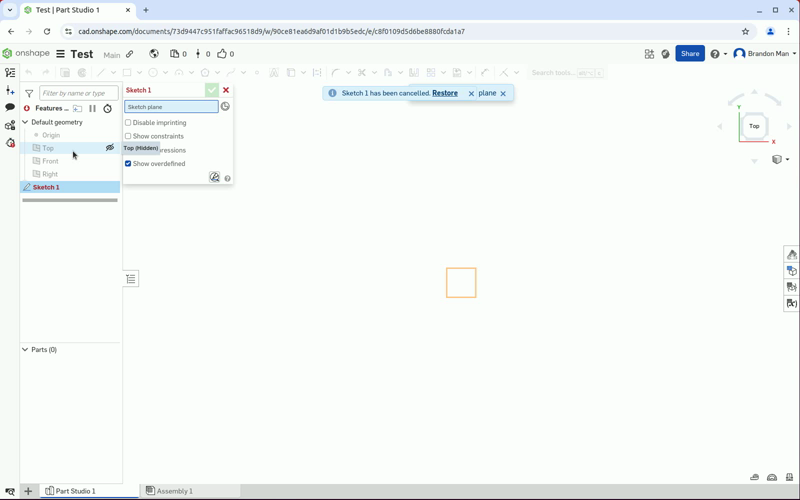
click(73, 150)
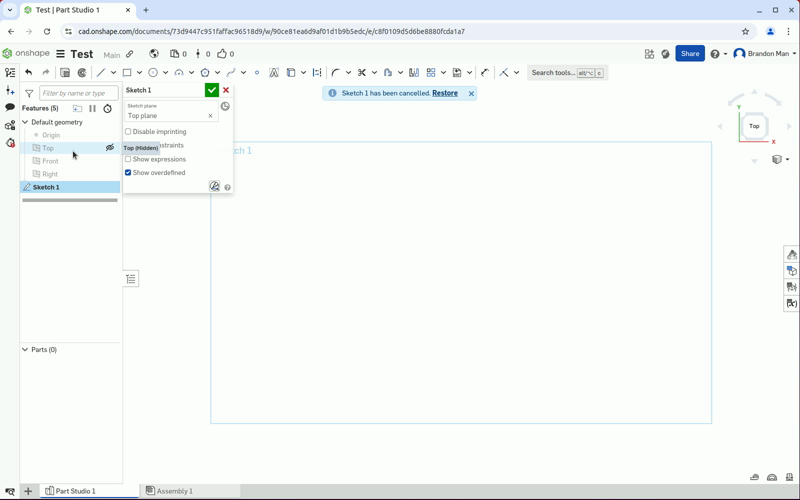
mouse_move(73, 352)
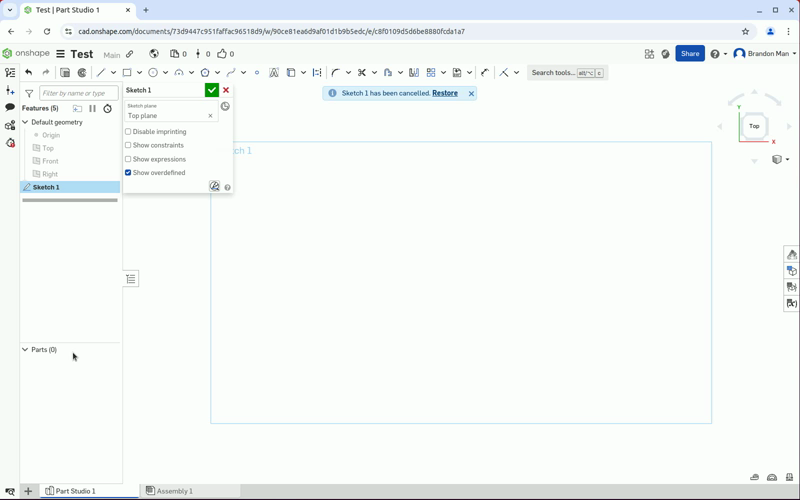
key(y)
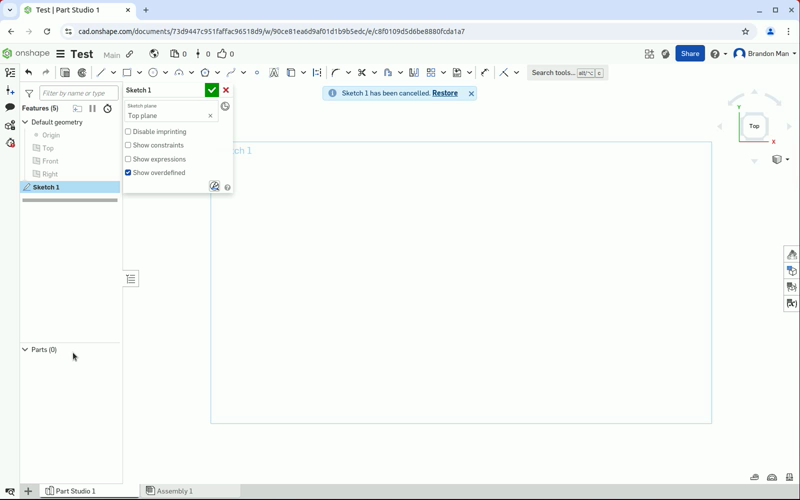
key(l)
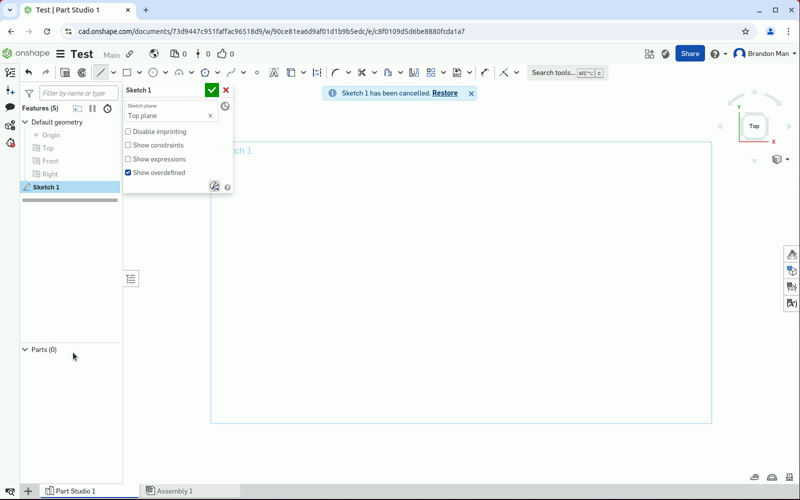
key_down(shift)
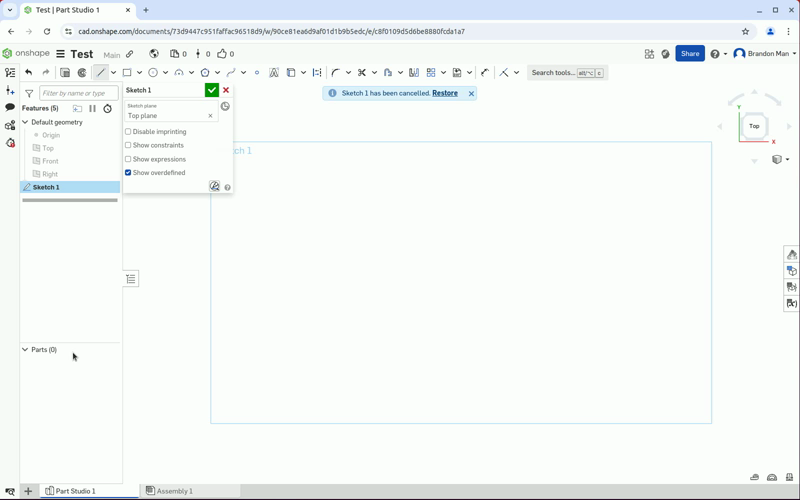
mouse_move(348, 327)
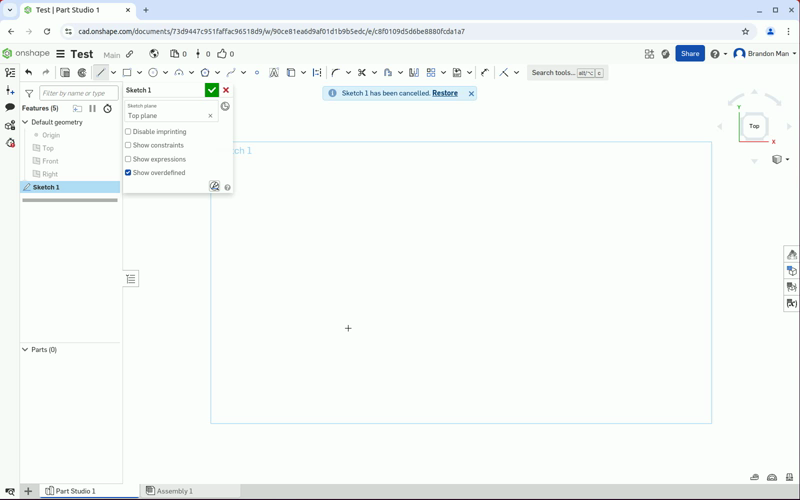
click(348, 327)
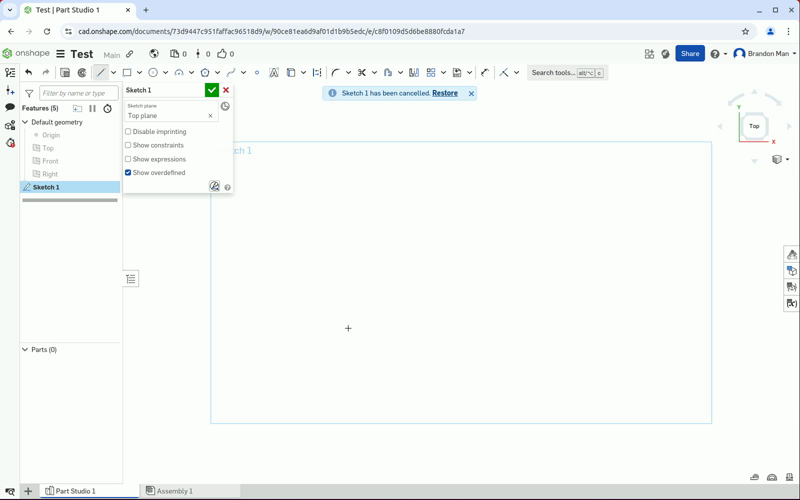
key_up(shift)
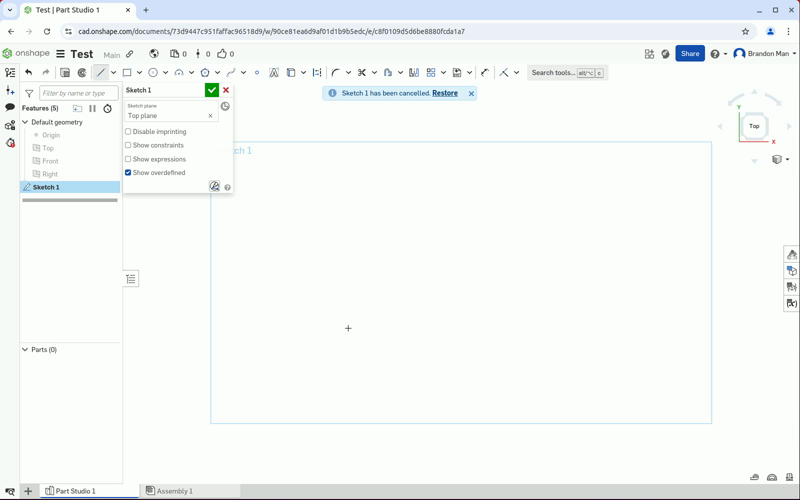
key_down(shift)
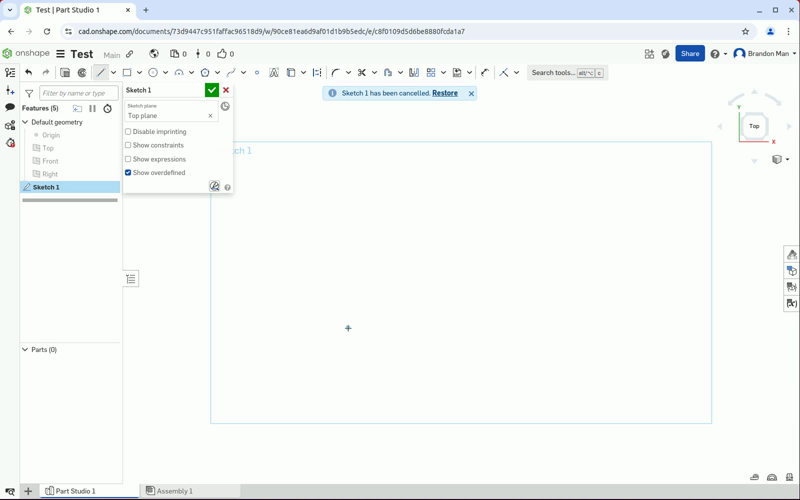
mouse_move(414, 393)
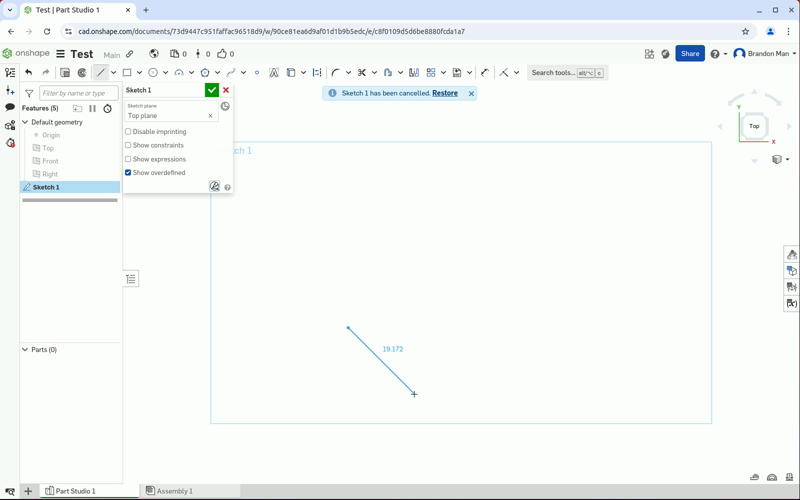
click(414, 393)
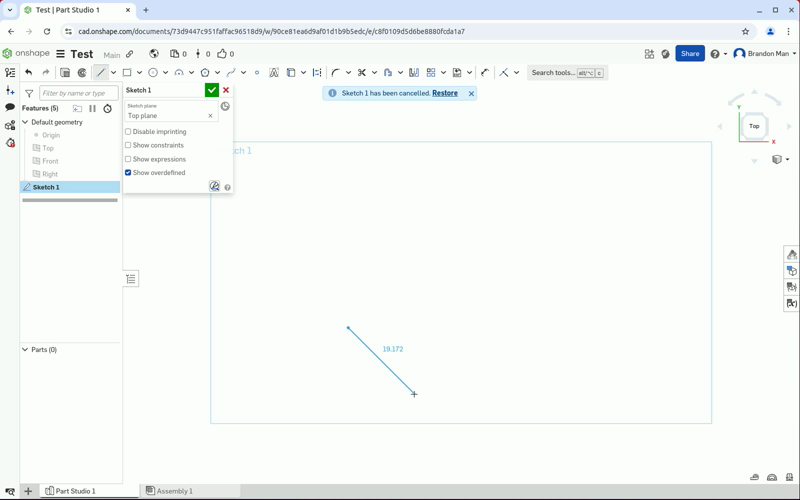
key_up(shift)
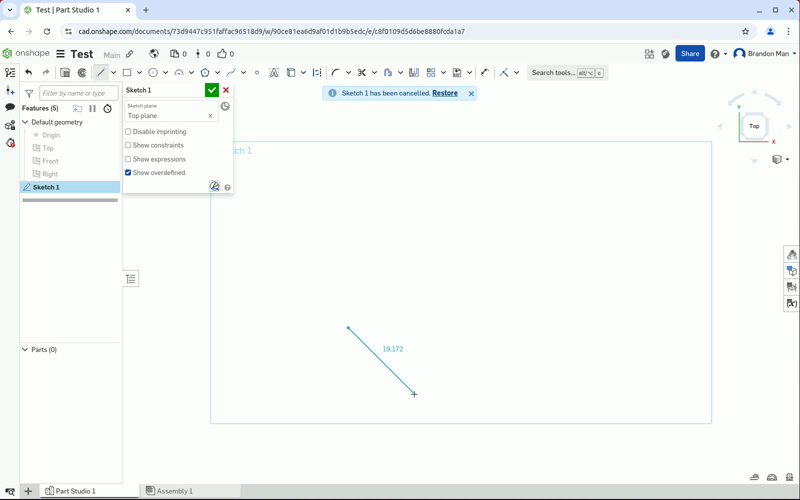
key_down(shift)
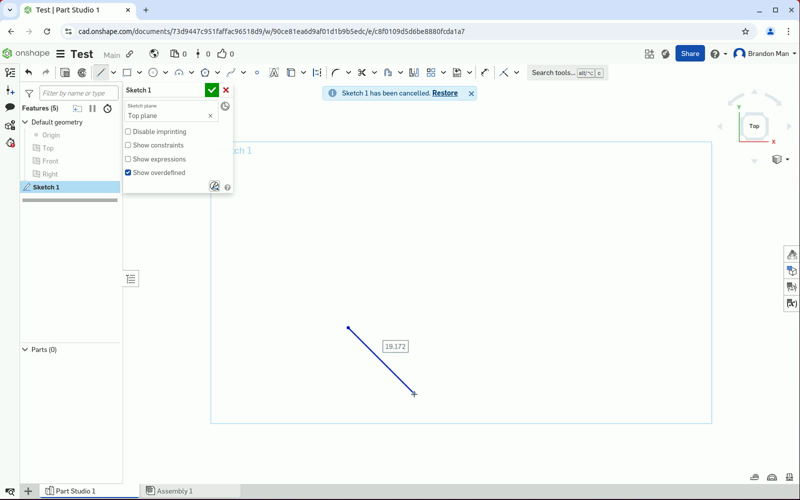
mouse_move(506, 393)
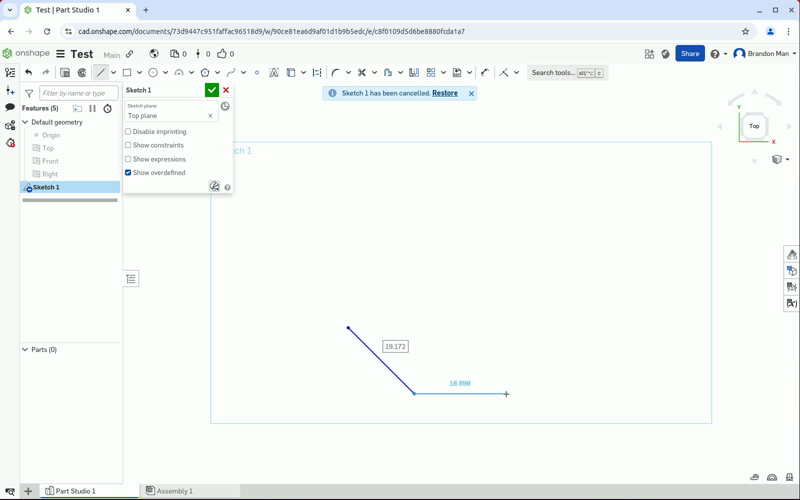
click(506, 393)
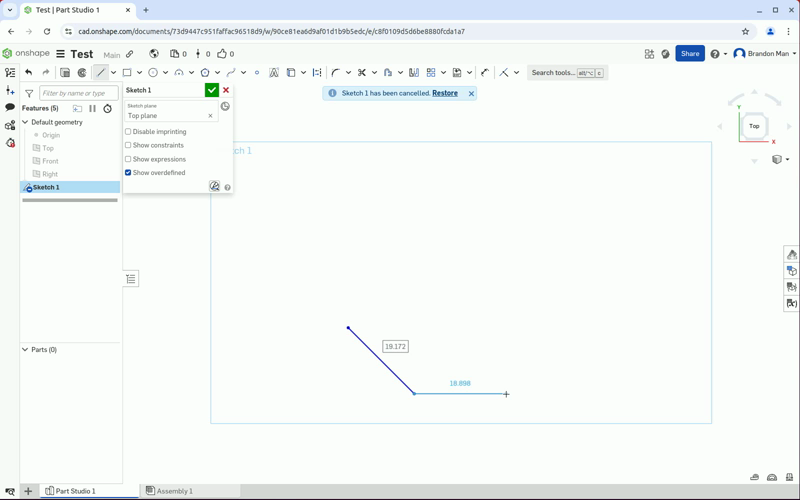
key_up(shift)
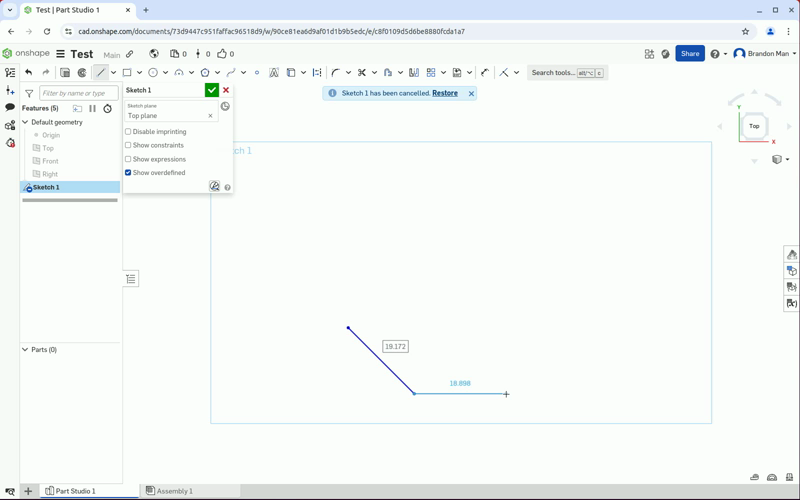
key_down(shift)
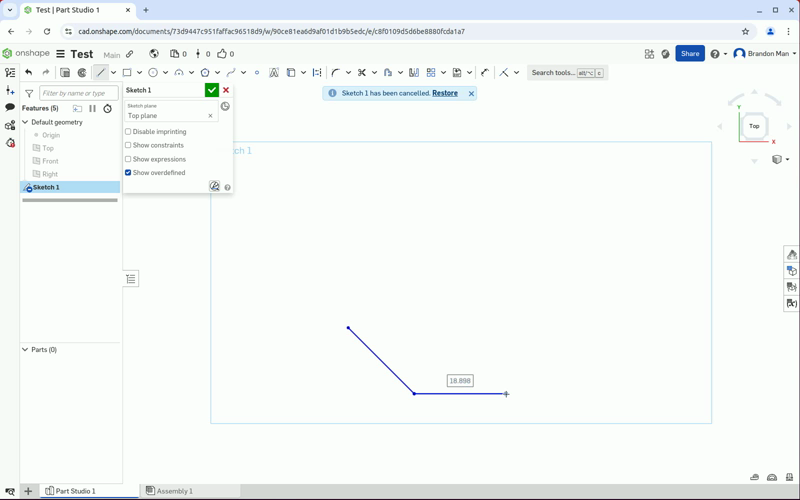
mouse_move(572, 327)
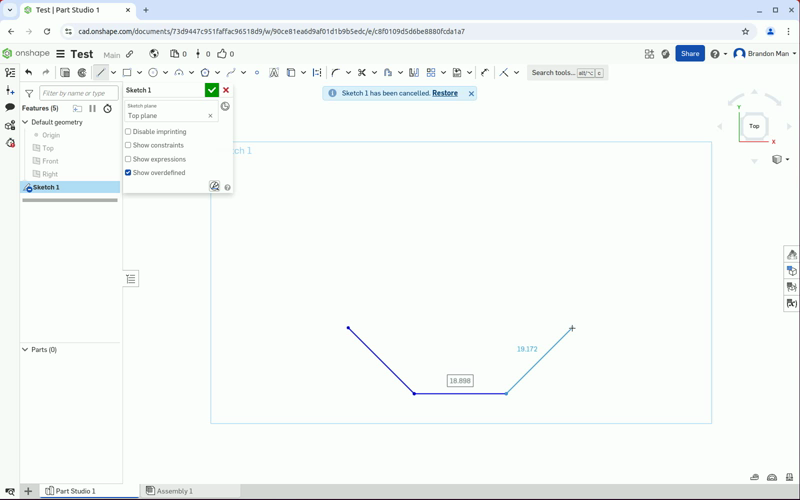
click(572, 327)
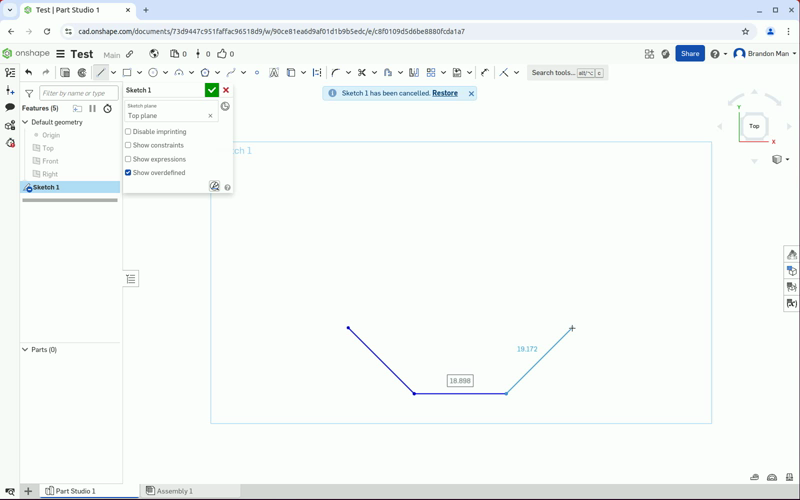
key_up(shift)
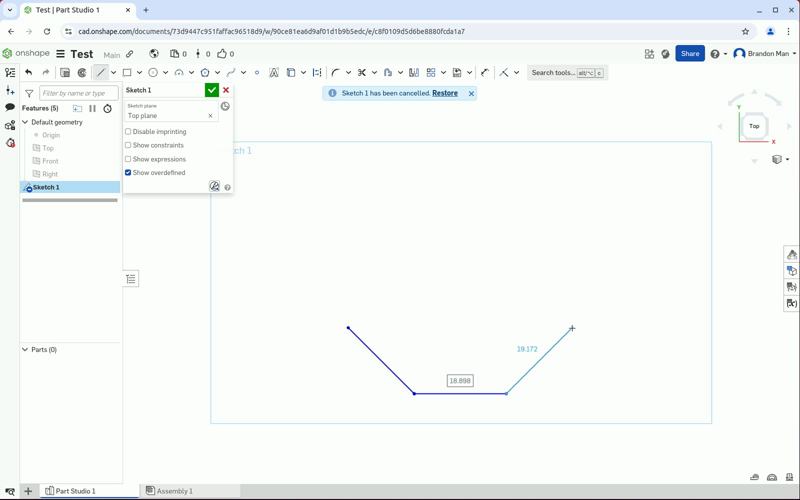
key_down(shift)
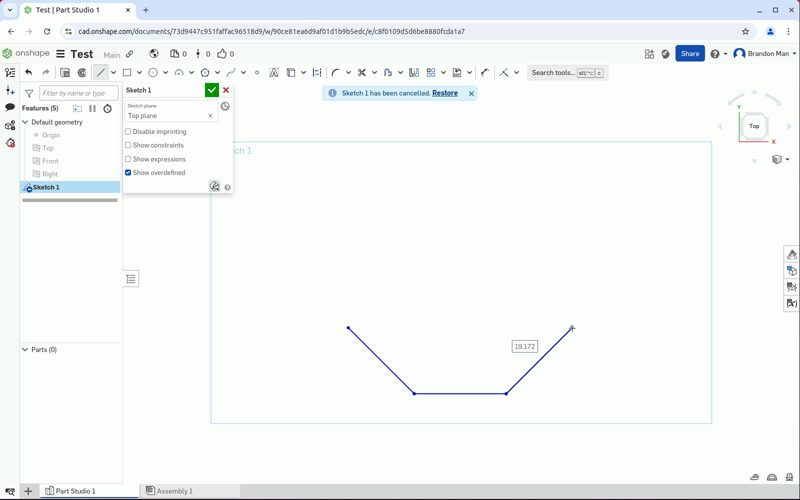
mouse_move(572, 236)
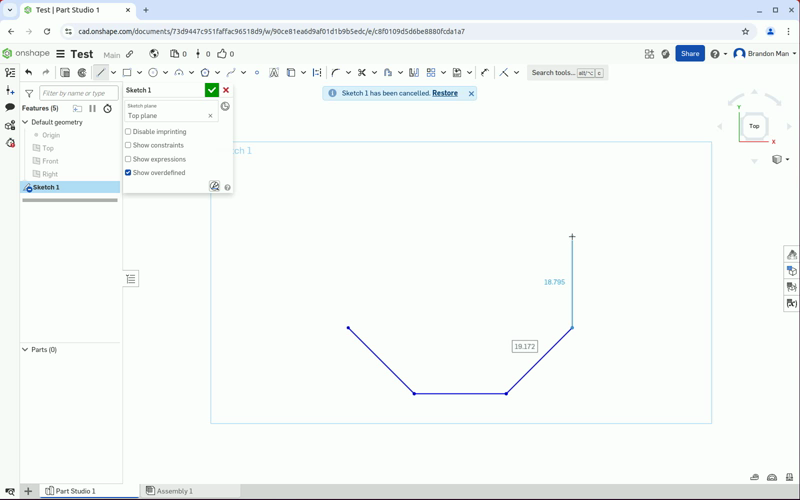
click(572, 236)
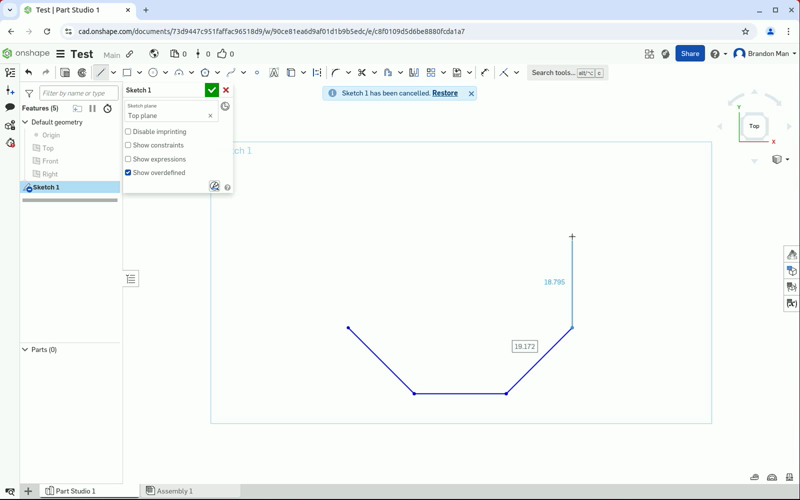
key_up(shift)
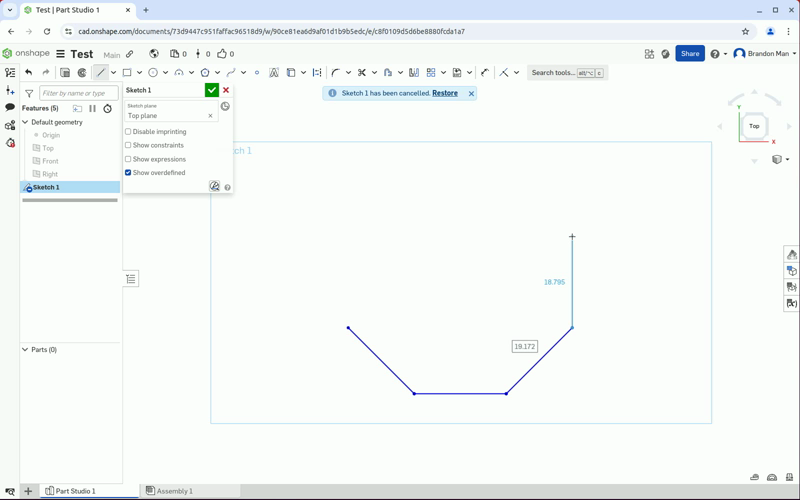
key_down(shift)
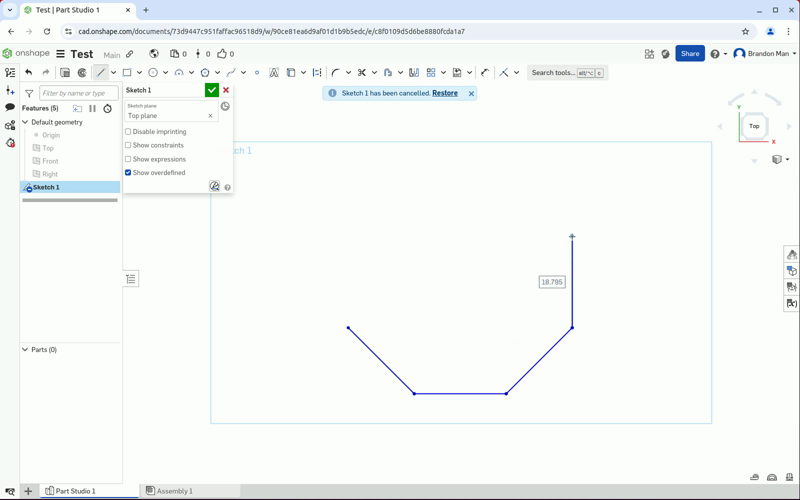
mouse_move(506, 170)
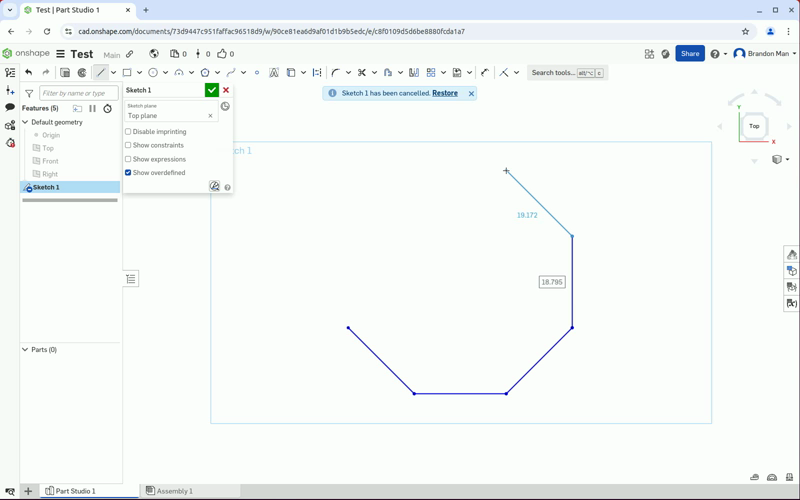
click(506, 170)
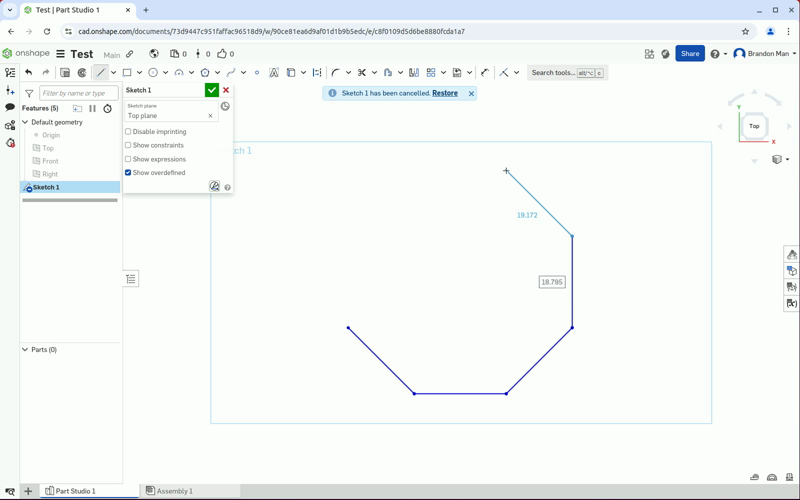
key_up(shift)
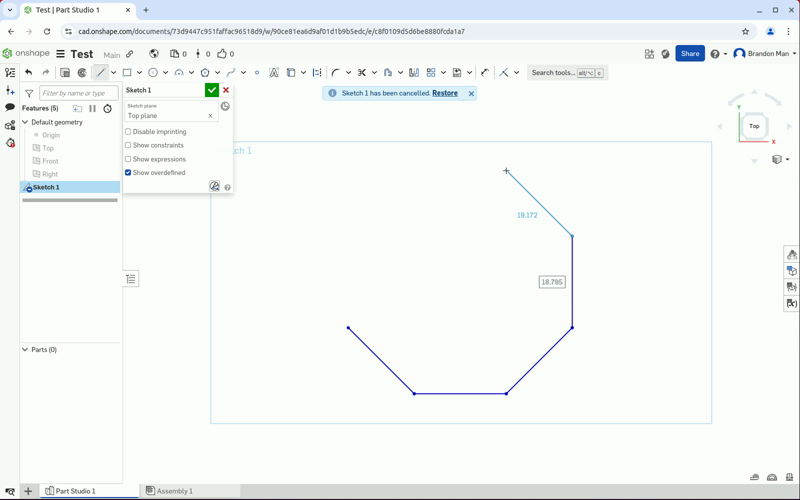
key_down(shift)
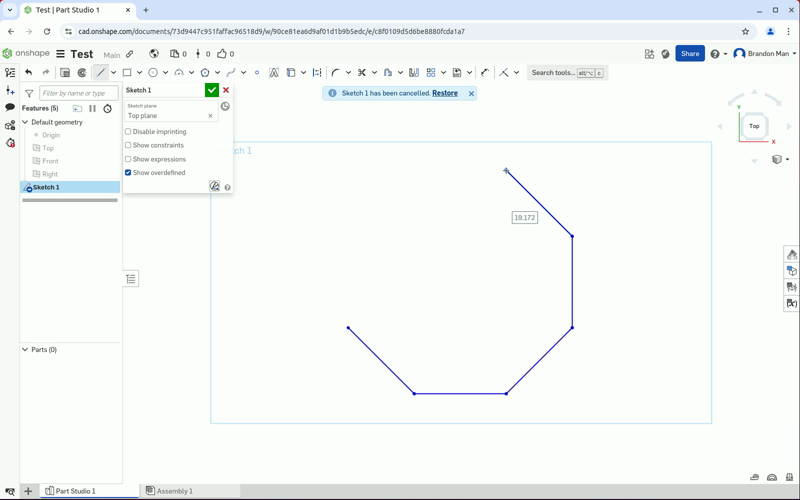
mouse_move(414, 170)
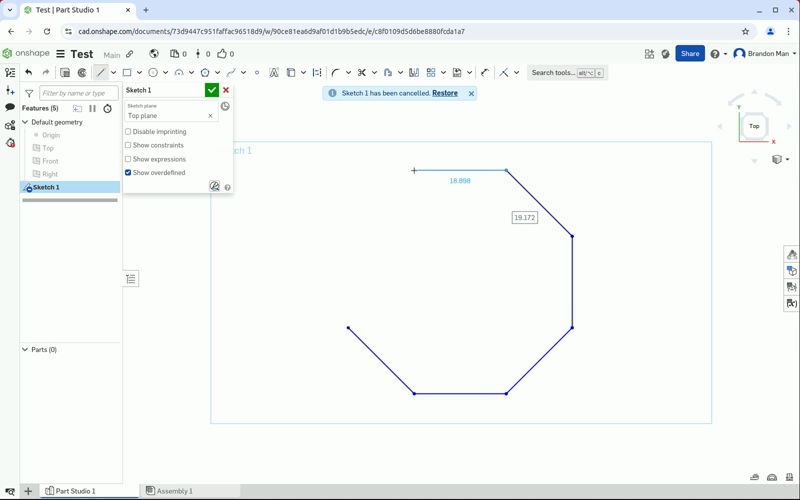
click(414, 170)
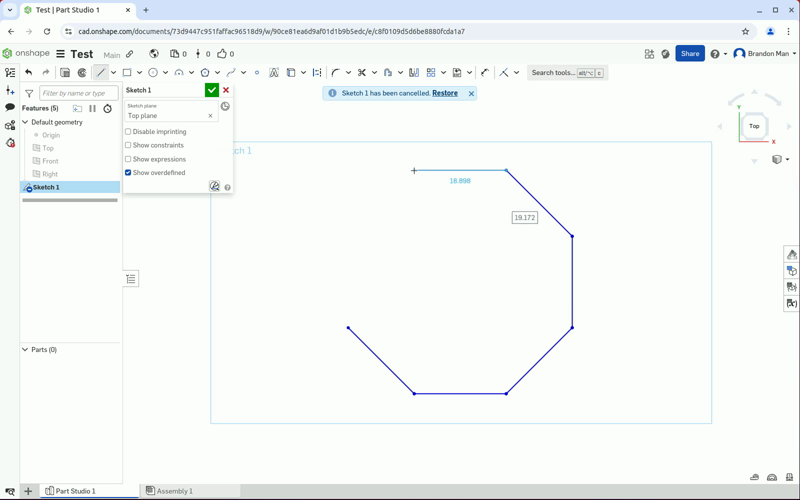
key_up(shift)
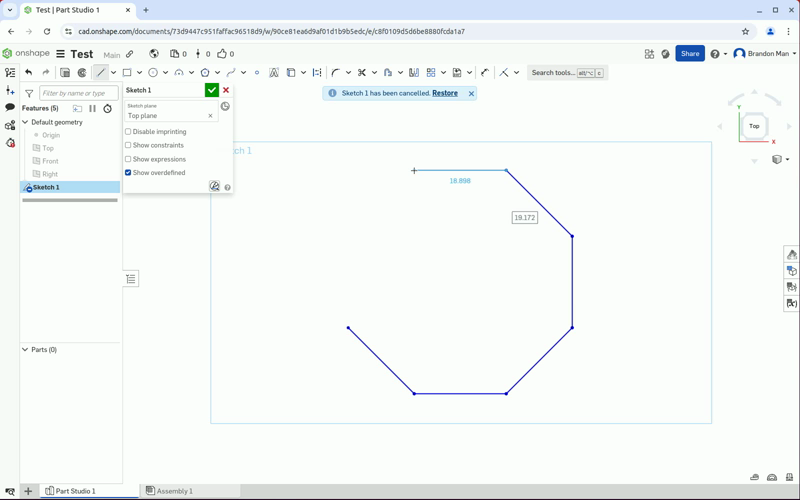
key_down(shift)
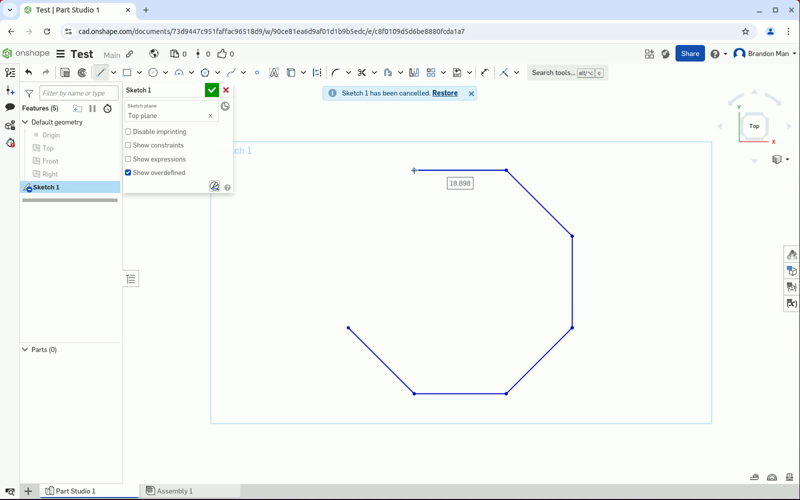
mouse_move(348, 236)
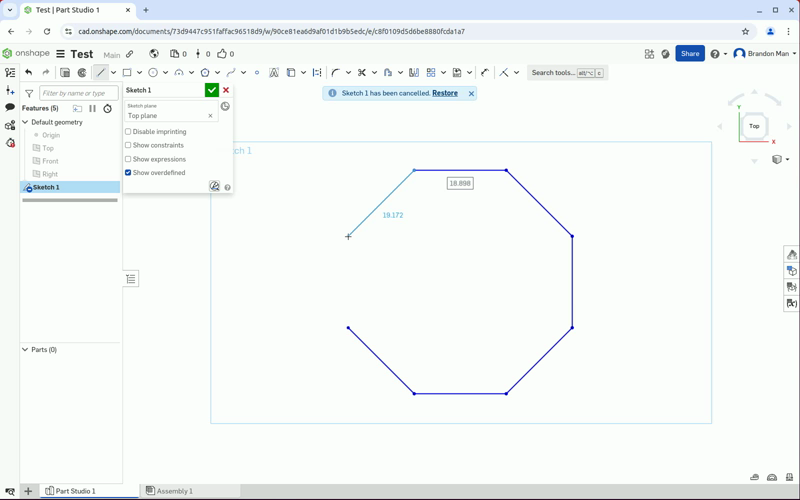
click(348, 236)
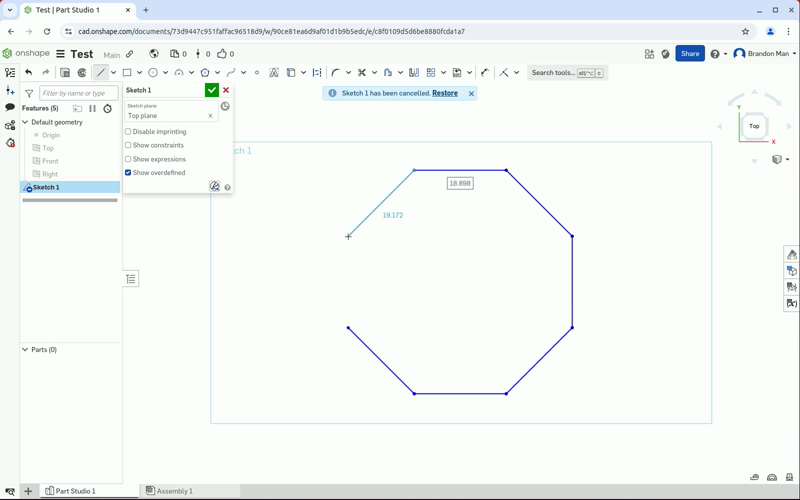
key_up(shift)
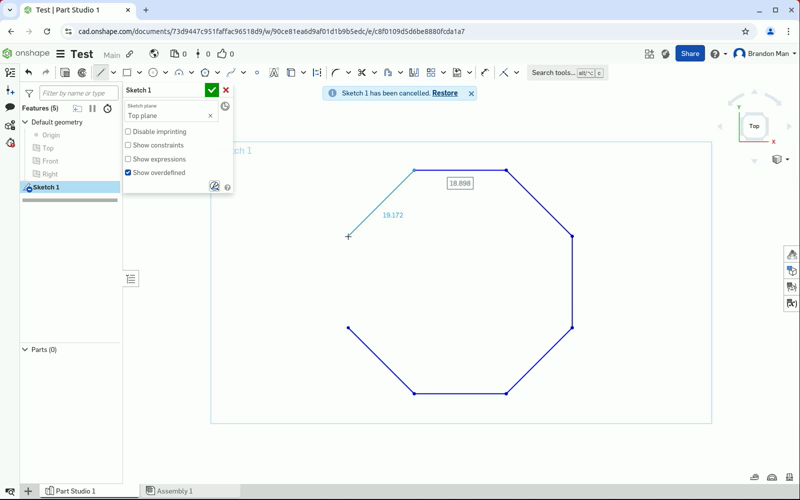
key_down(shift)
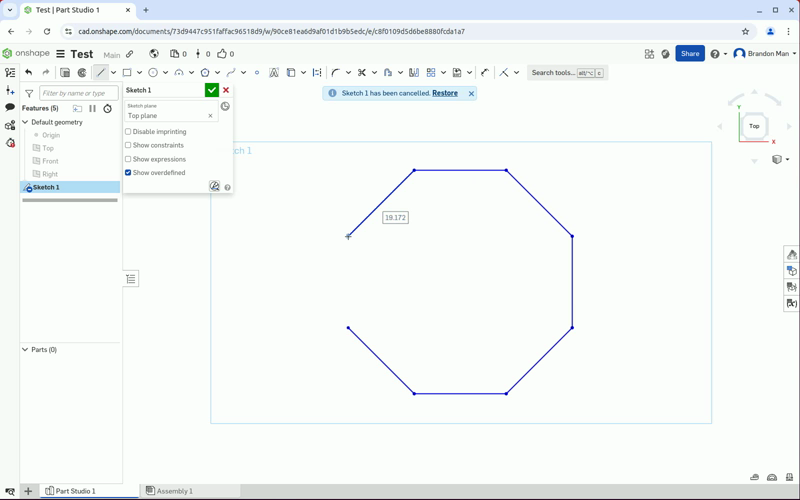
mouse_move(348, 327)
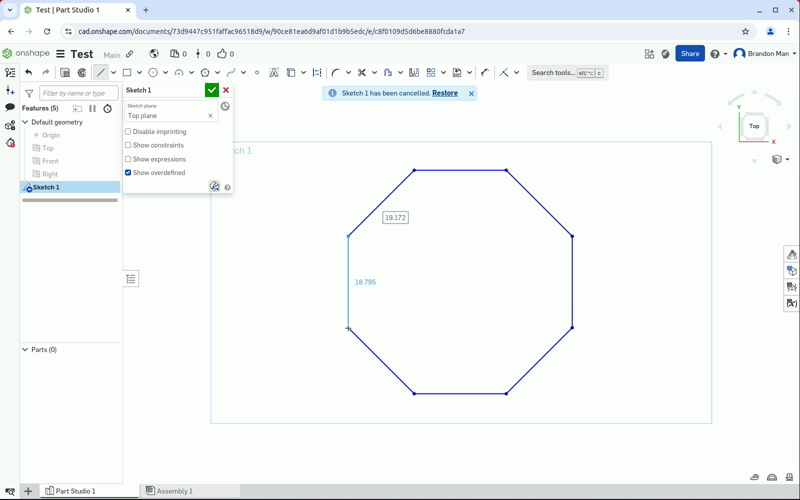
key_up(shift)
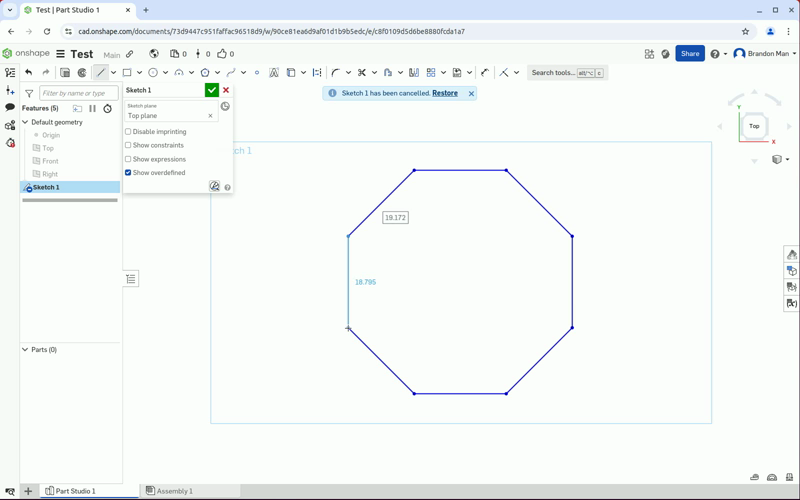
click(348, 327)
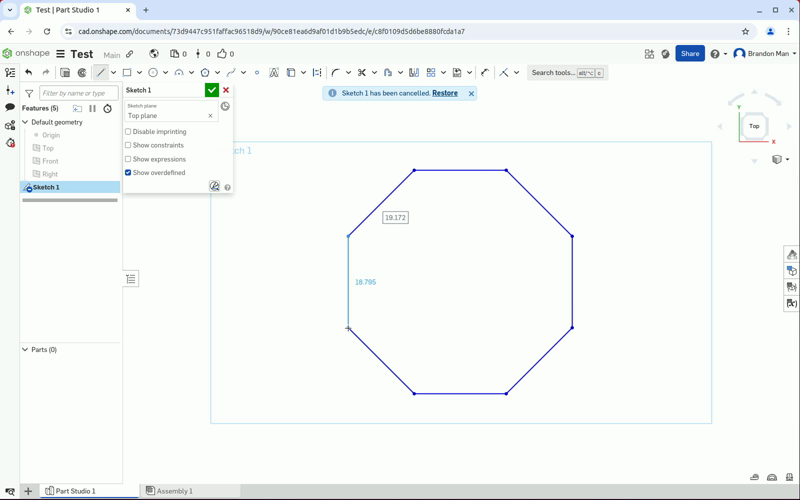
key(esc)
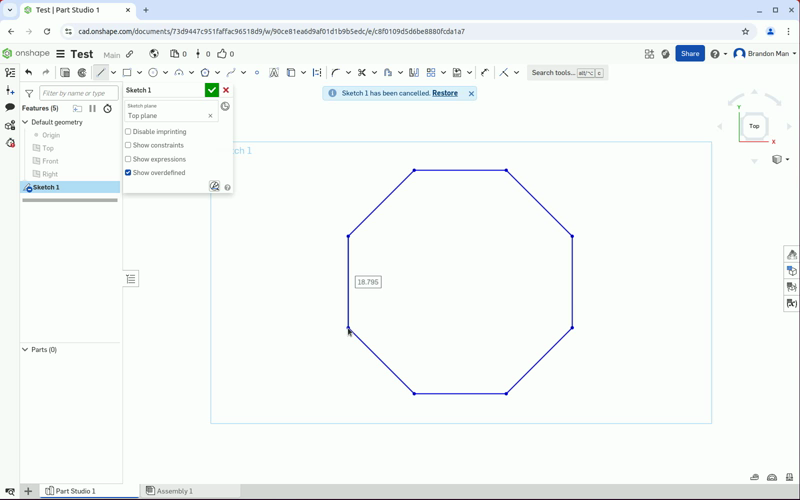
mouse_move(388, 252)
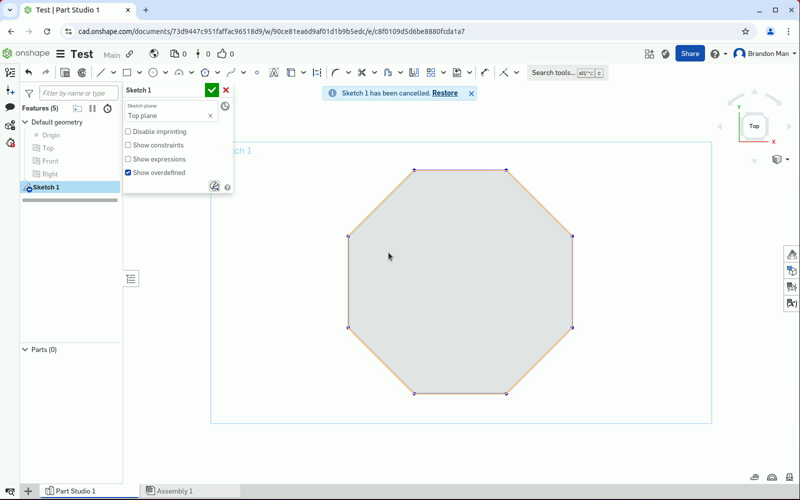
click(388, 252)
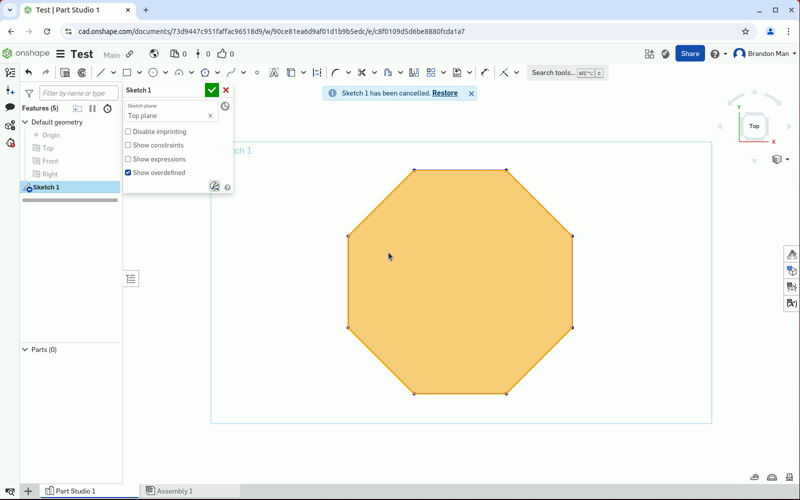
mouse_move(73, 352)
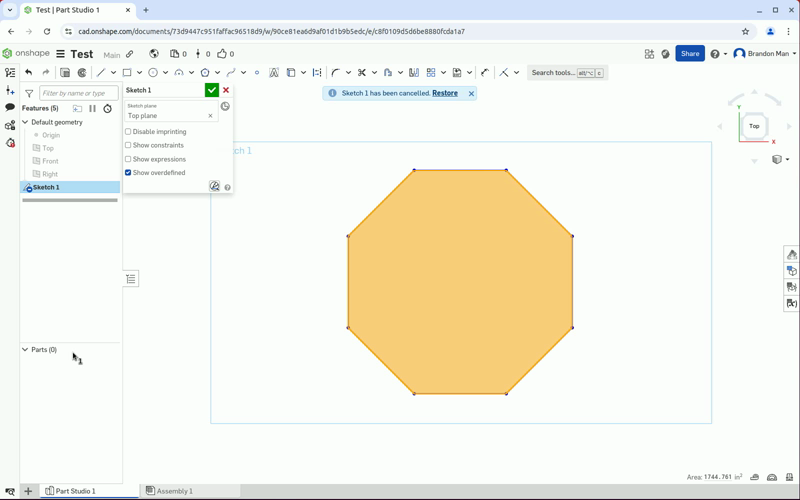
key(shift+y)
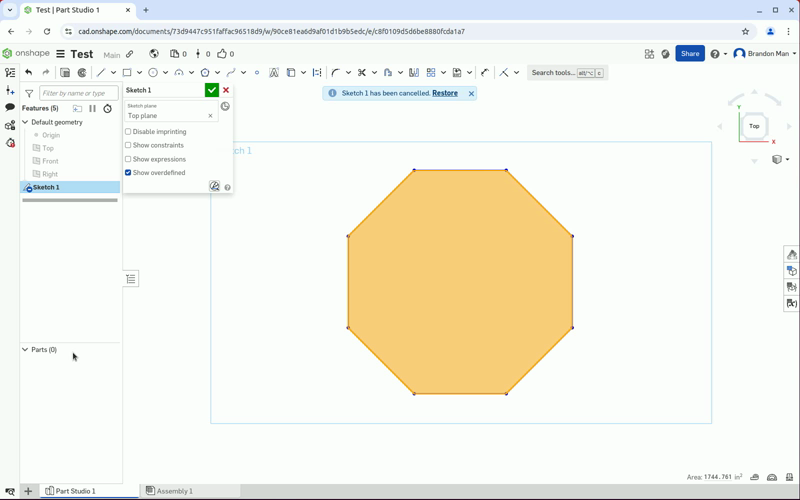
key(shift+e)
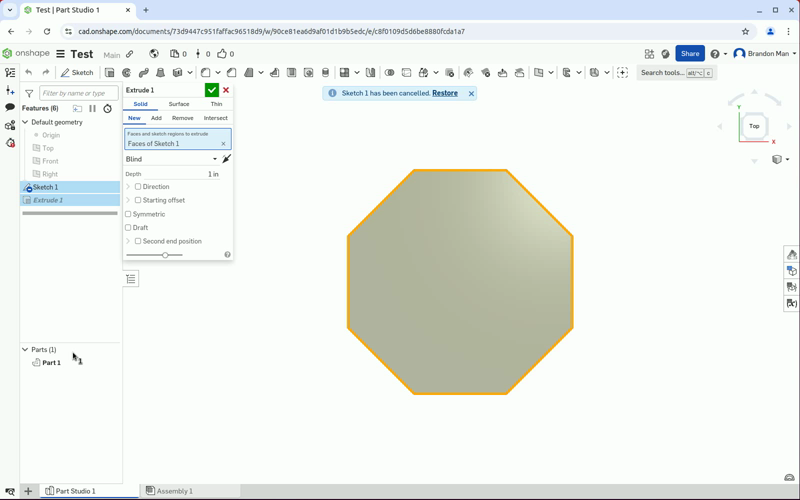
mouse_move(143, 106)
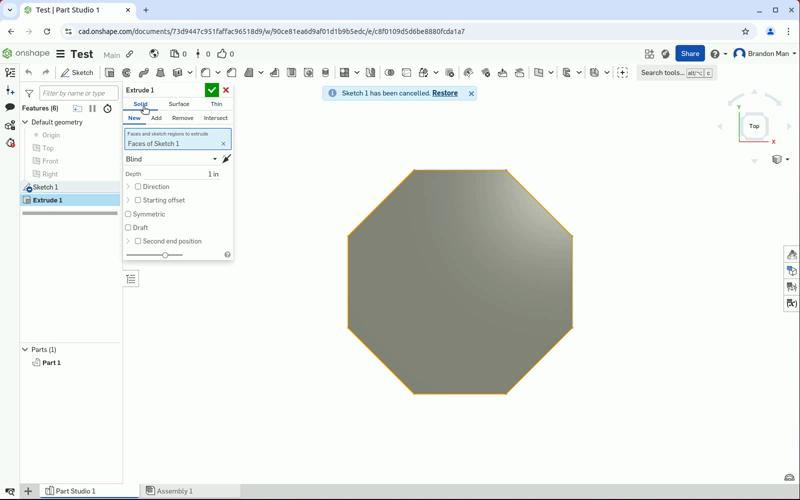
click(143, 106)
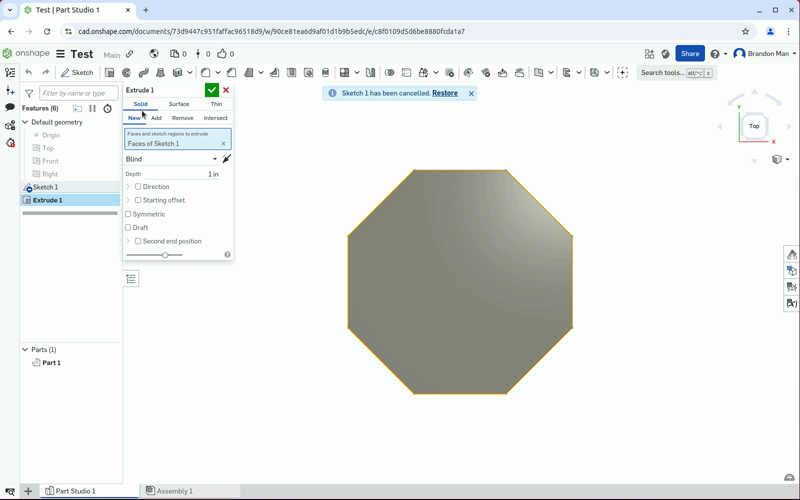
mouse_move(137, 120)
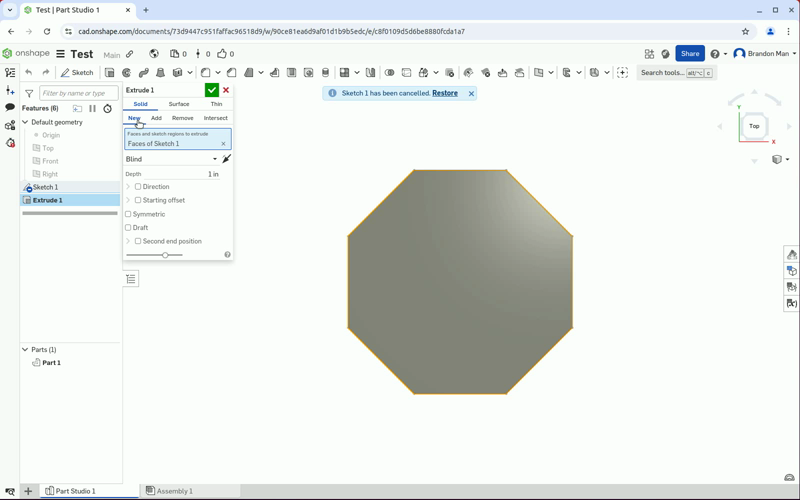
click(137, 120)
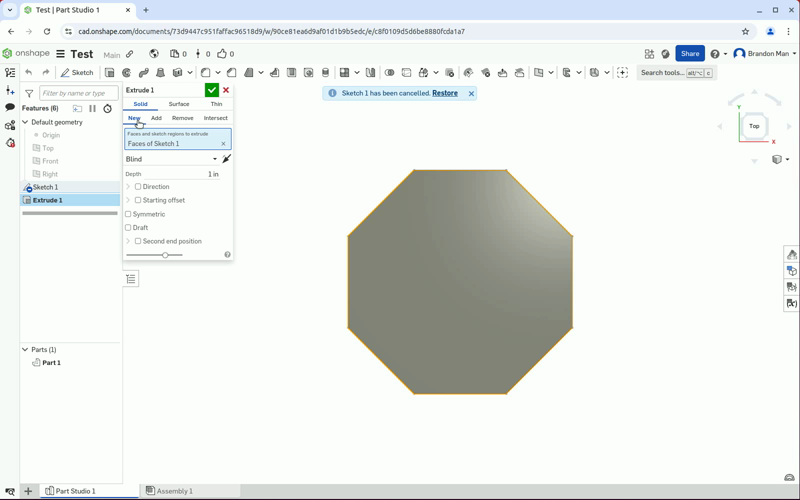
key(tab, 4)
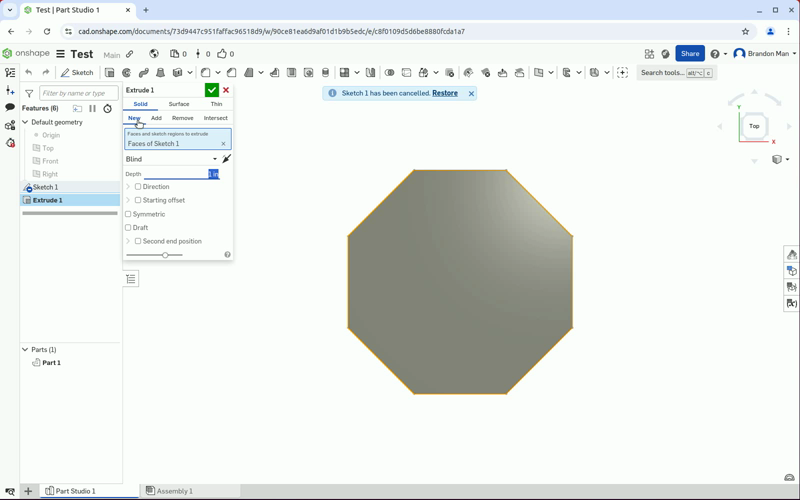
text(9.628)
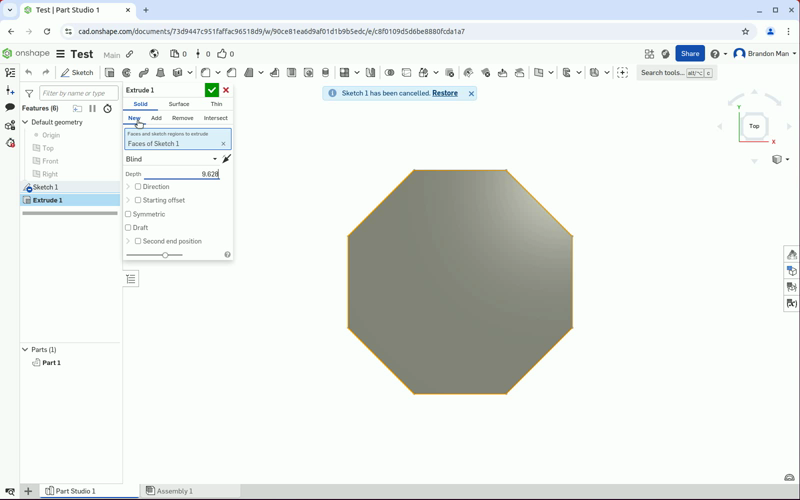
key(enter)
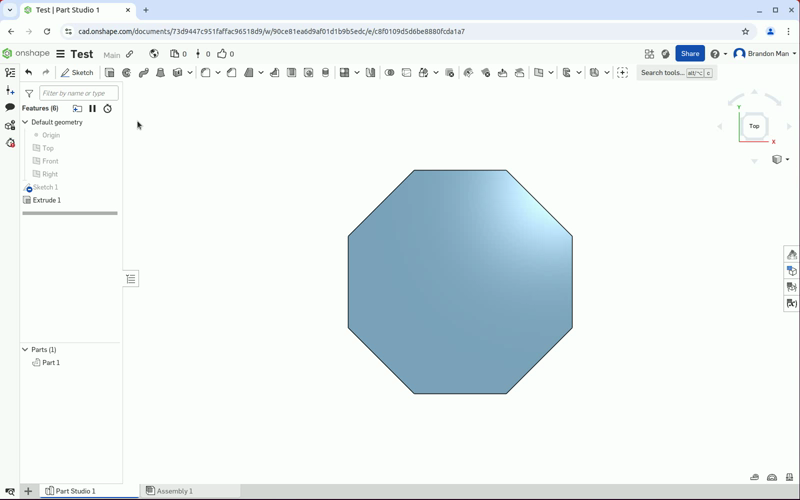
key(shift+h)
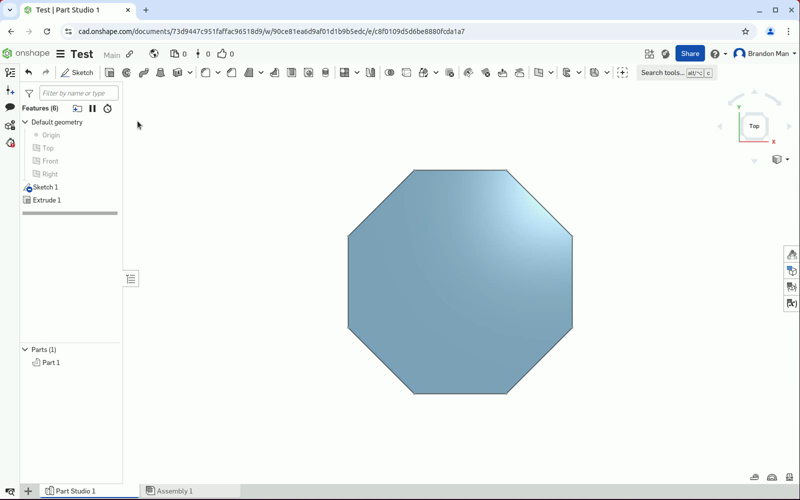
key(shift+h)
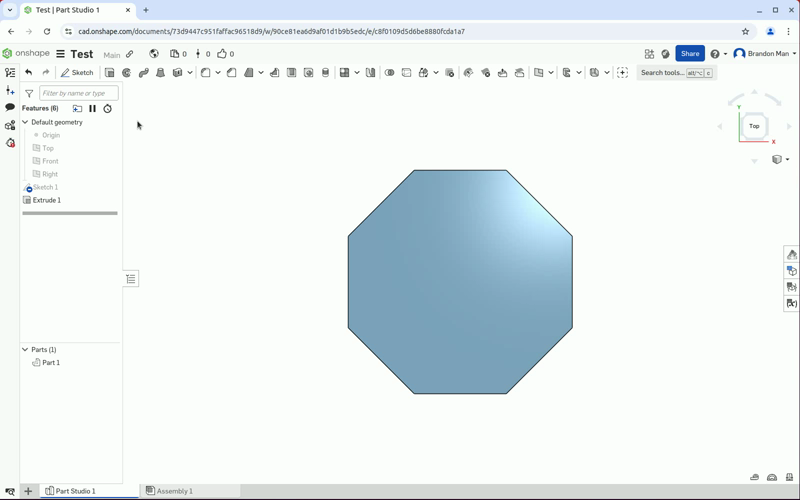
mouse_move(73, 189)
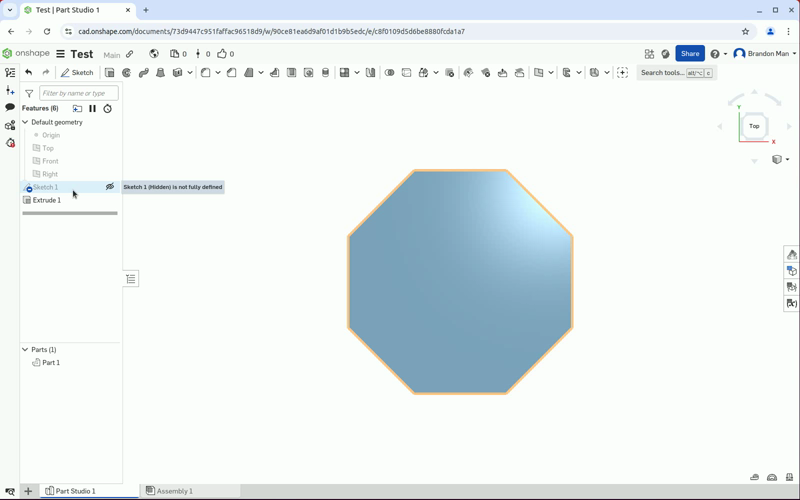
click(73, 189)
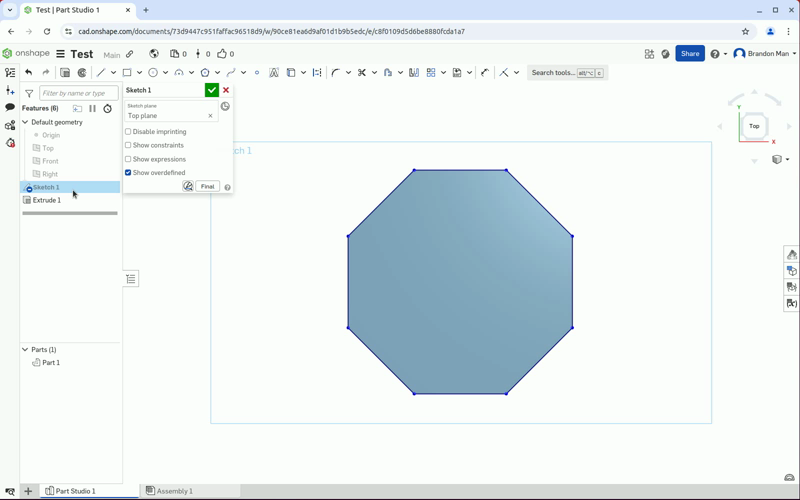
mouse_move(229, 92)
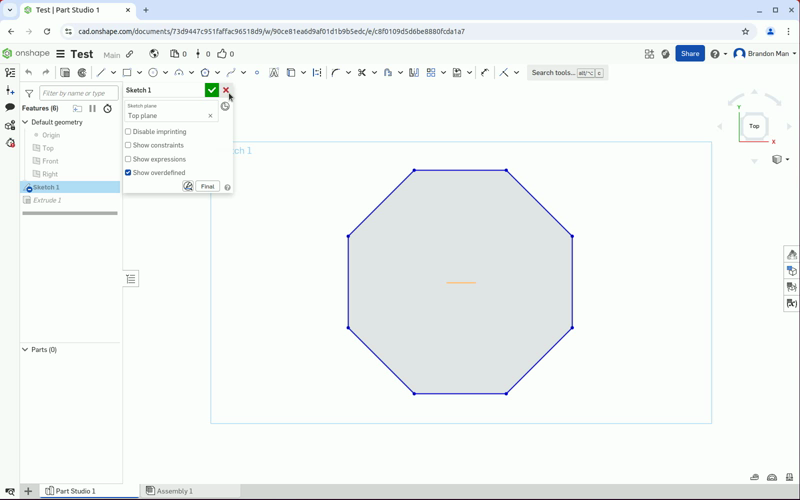
click(229, 92)
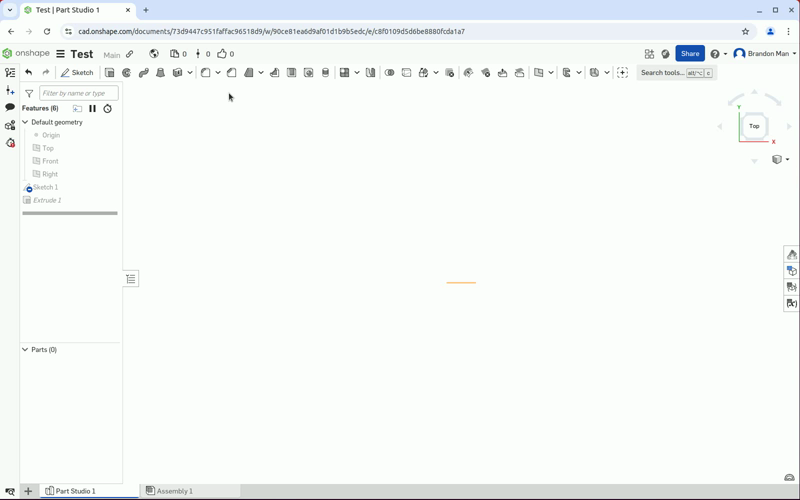
mouse_move(541, 75)
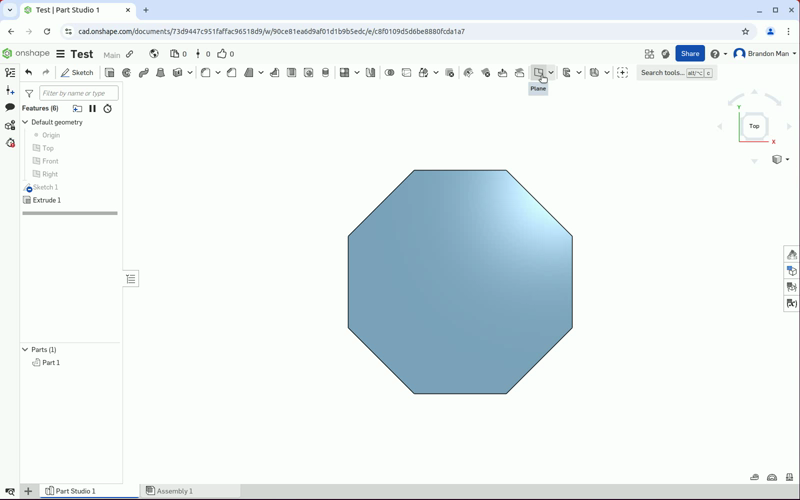
click(541, 75)
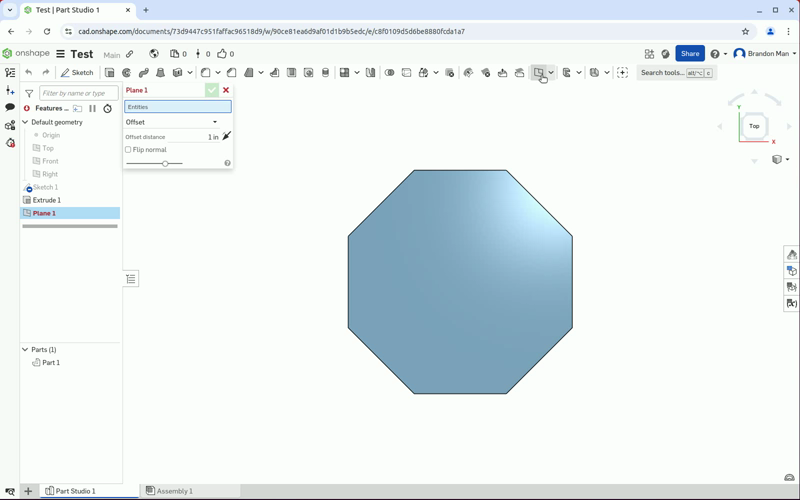
mouse_move(73, 150)
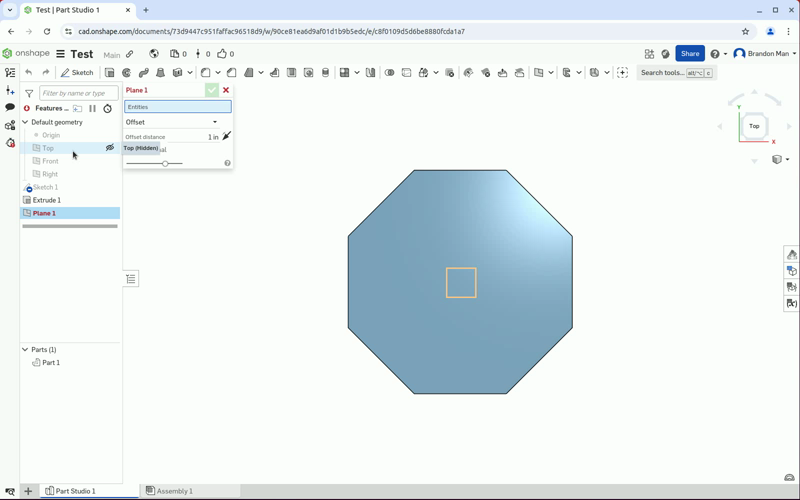
click(73, 150)
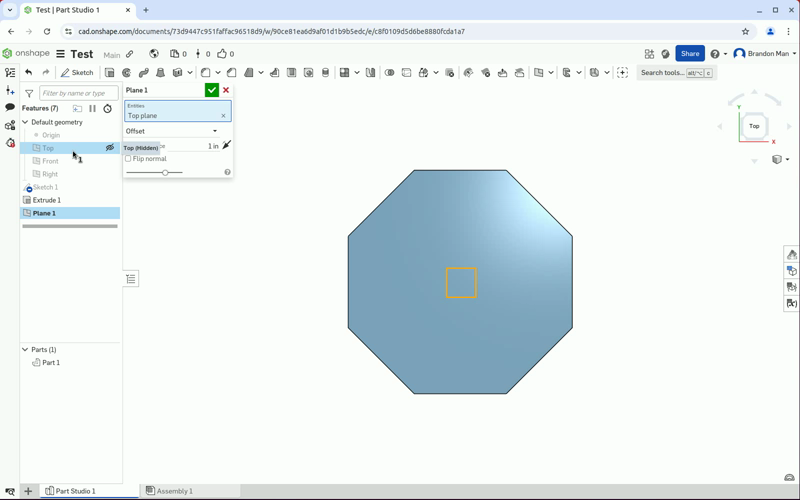
key(tab, 2)
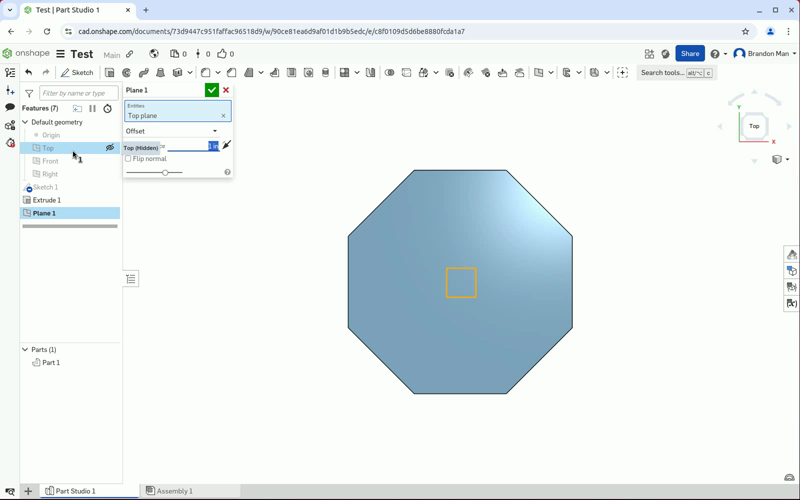
text(9.613)
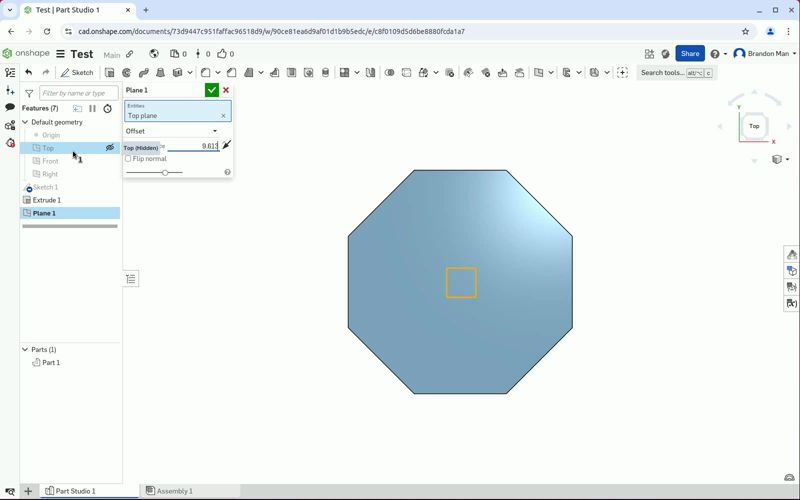
key(enter, 2)
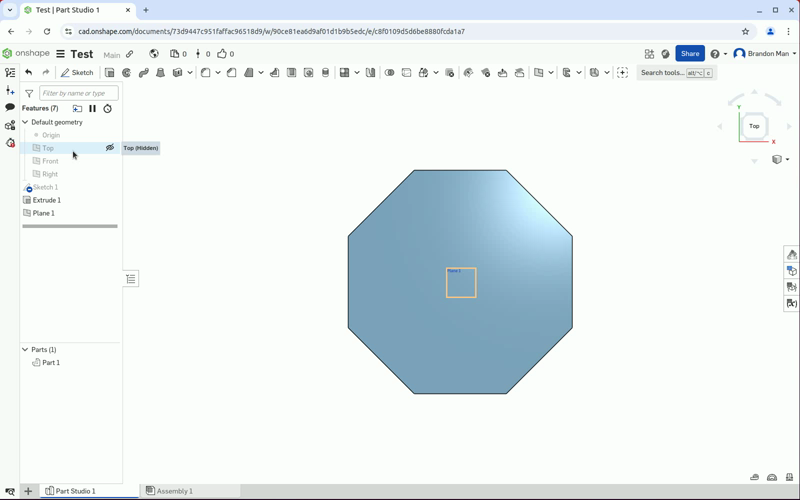
key(shift+s)
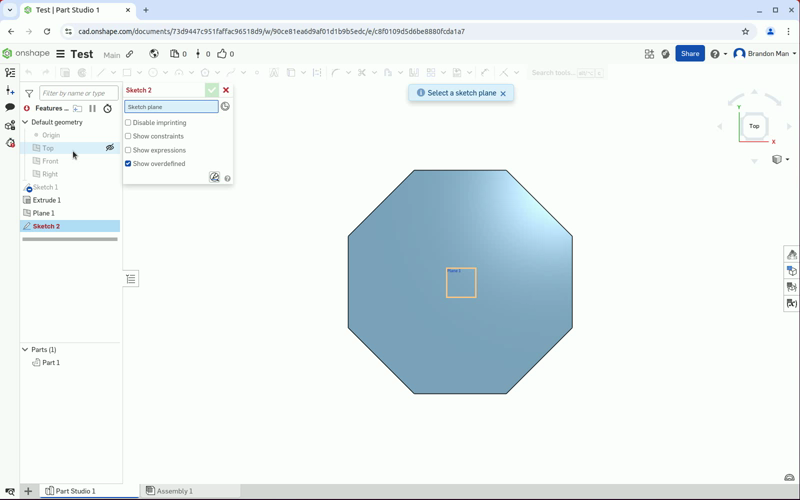
mouse_move(73, 215)
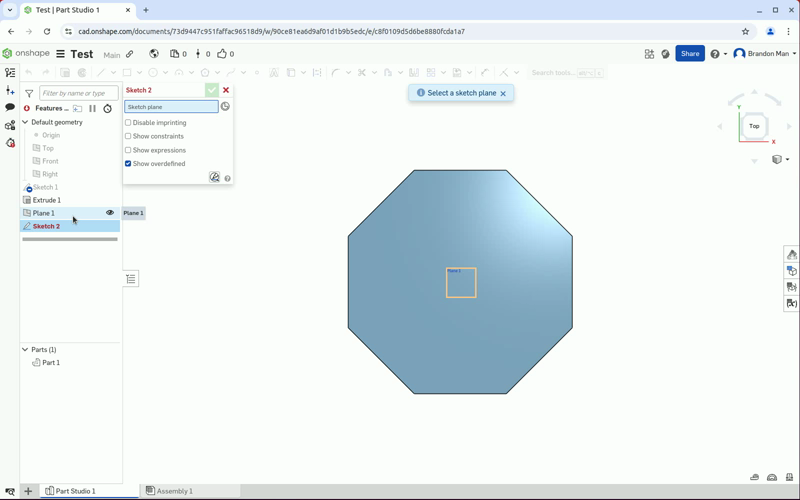
click(73, 215)
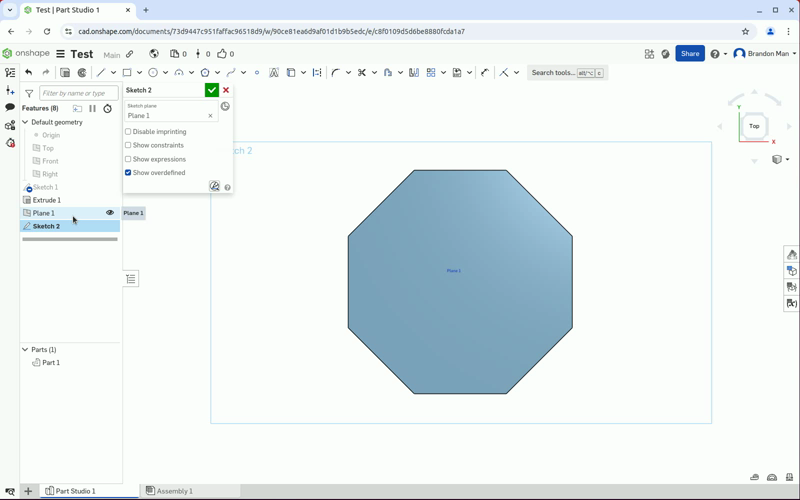
mouse_move(73, 352)
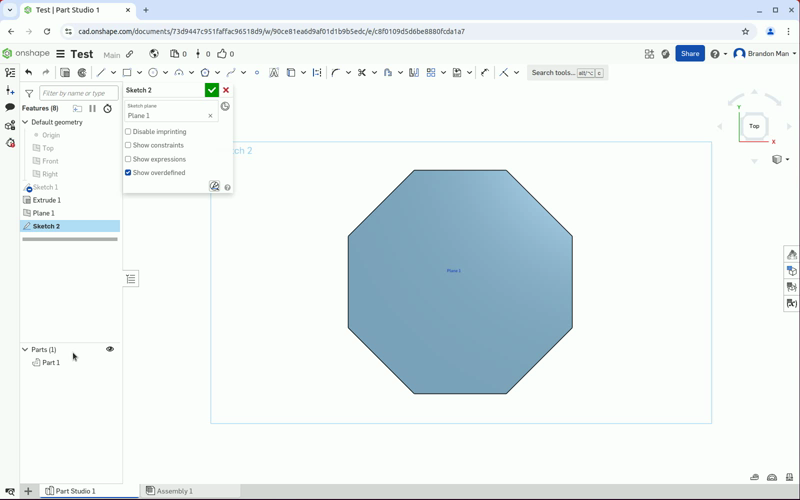
key(y)
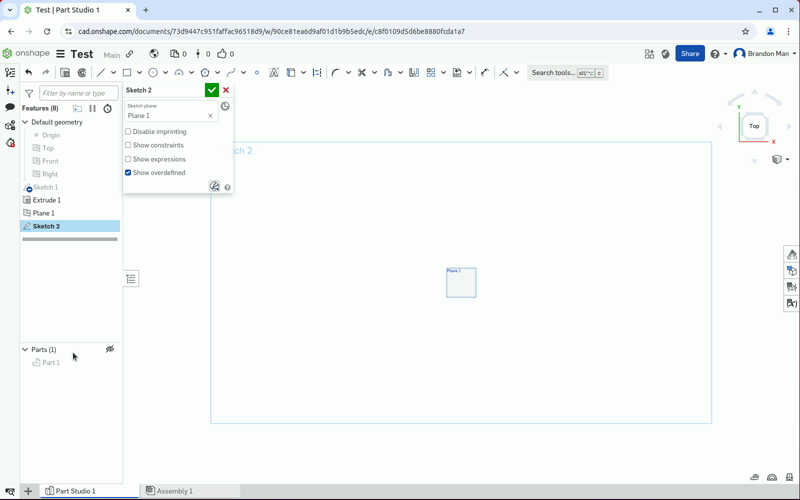
key(l)
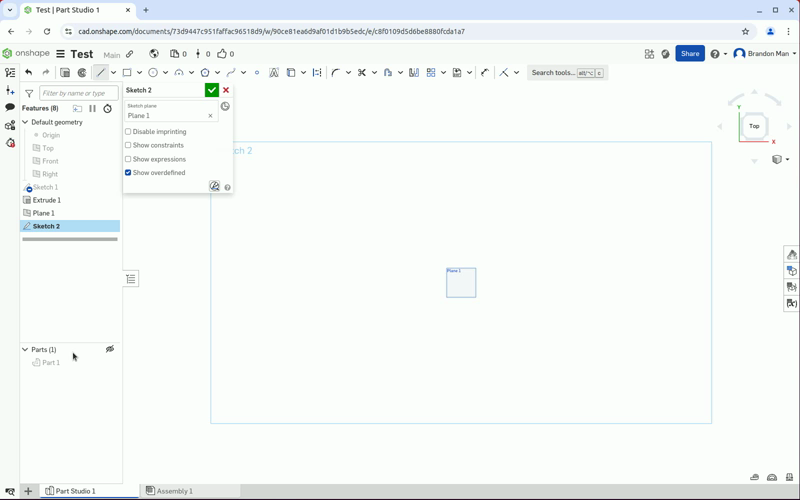
key_down(shift)
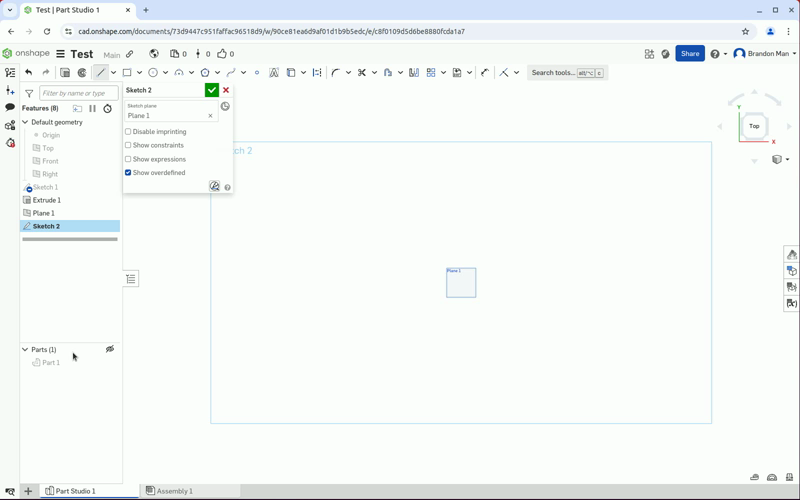
mouse_move(359, 323)
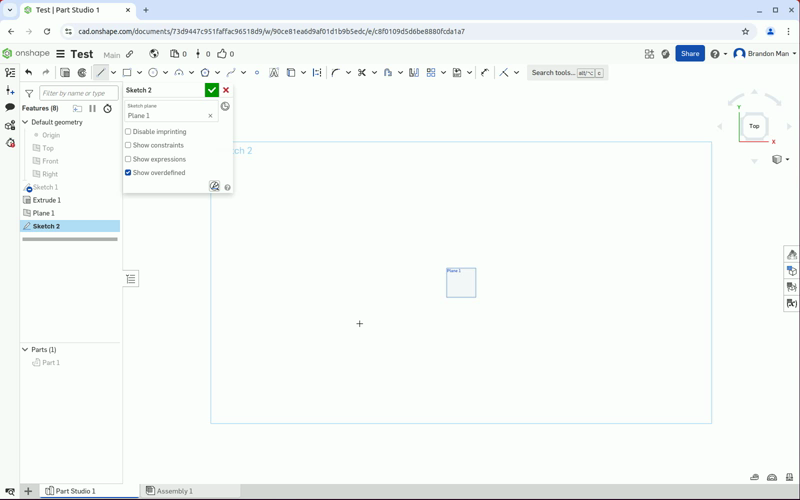
click(359, 323)
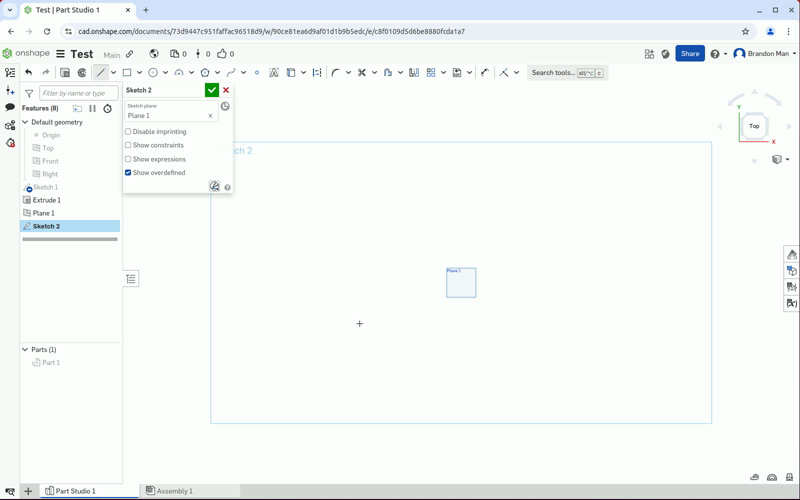
key_up(shift)
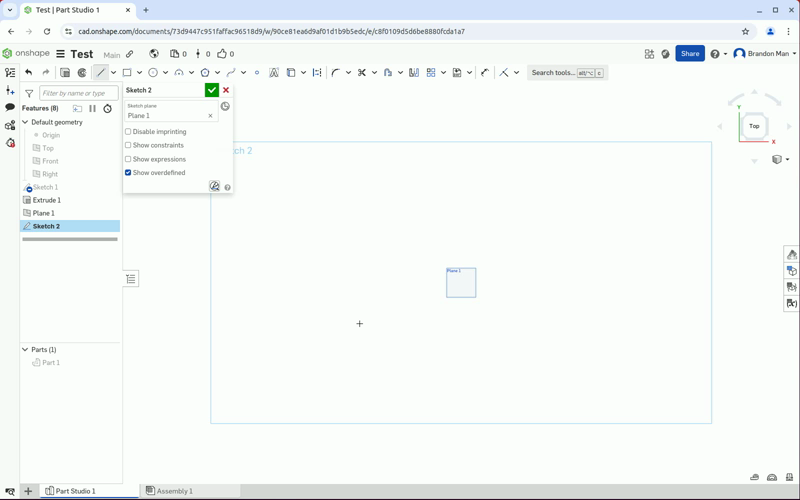
key_down(shift)
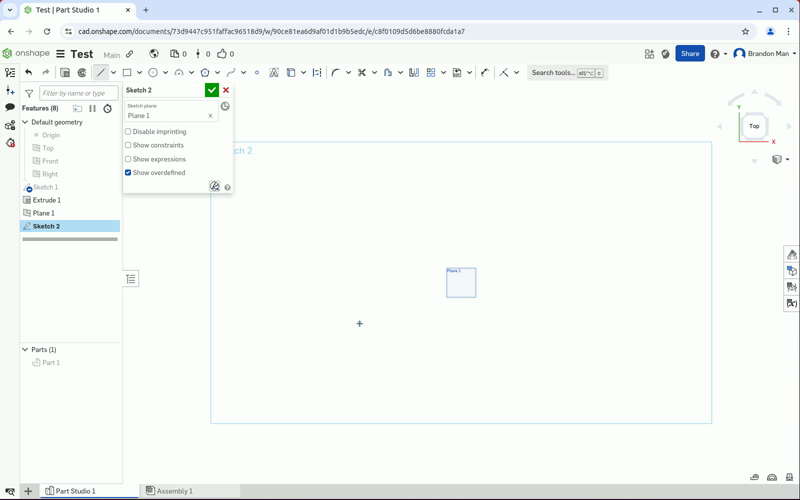
mouse_move(419, 382)
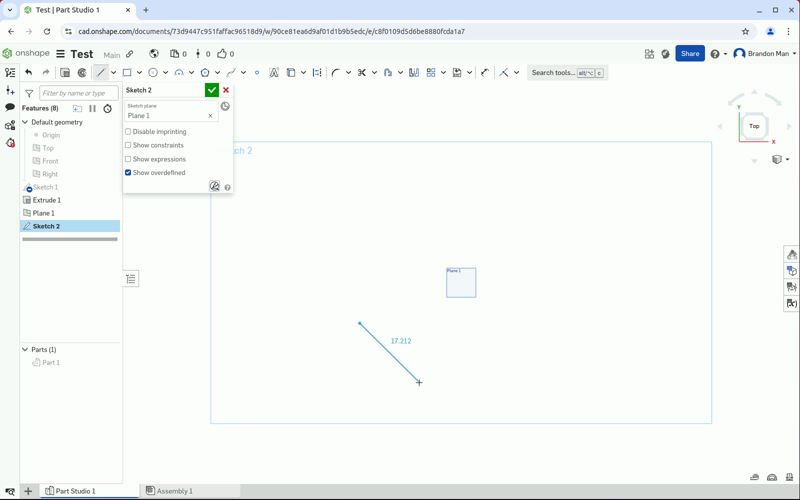
click(419, 382)
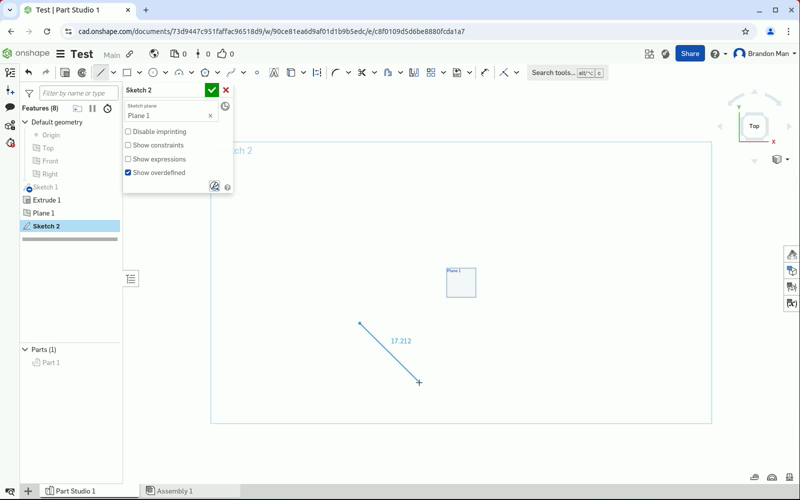
key_up(shift)
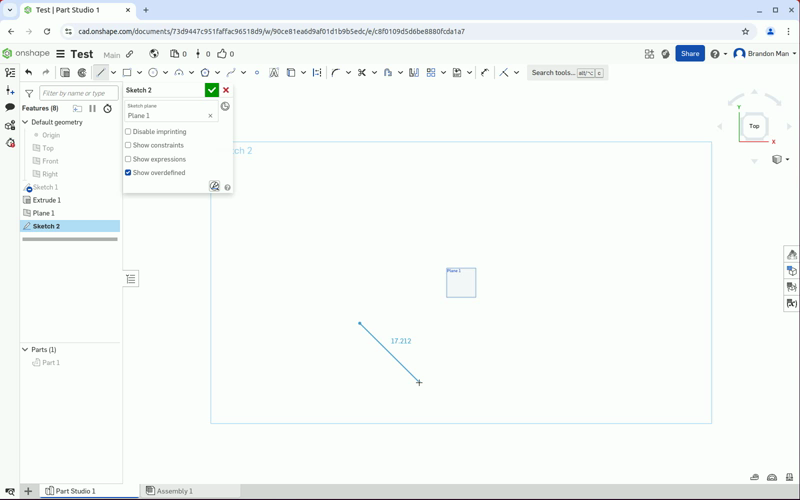
key_down(shift)
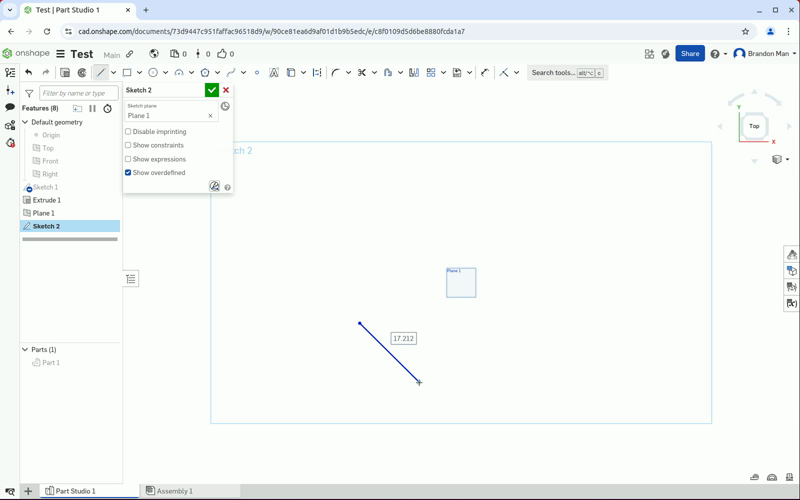
mouse_move(501, 382)
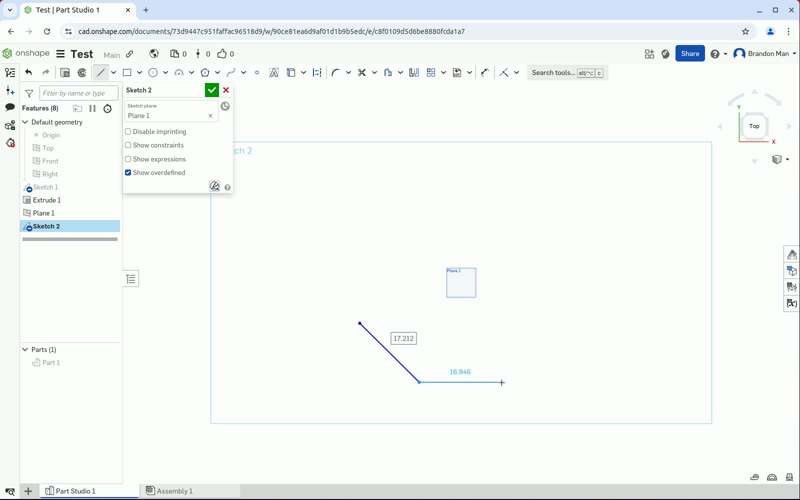
click(501, 382)
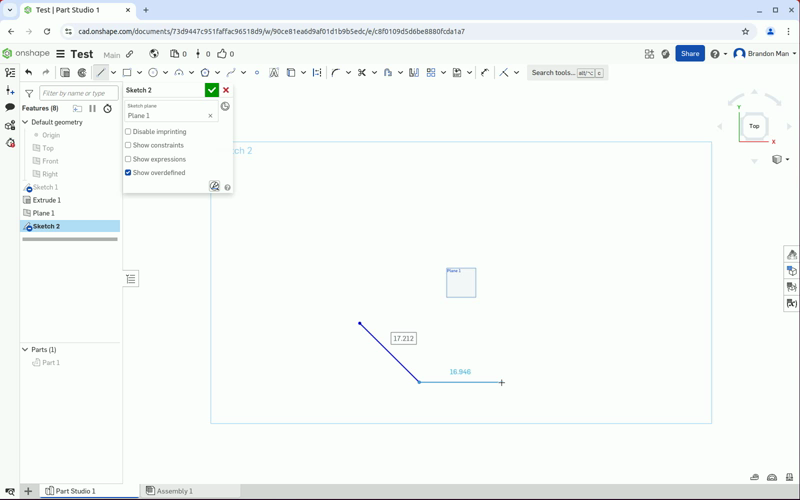
key_up(shift)
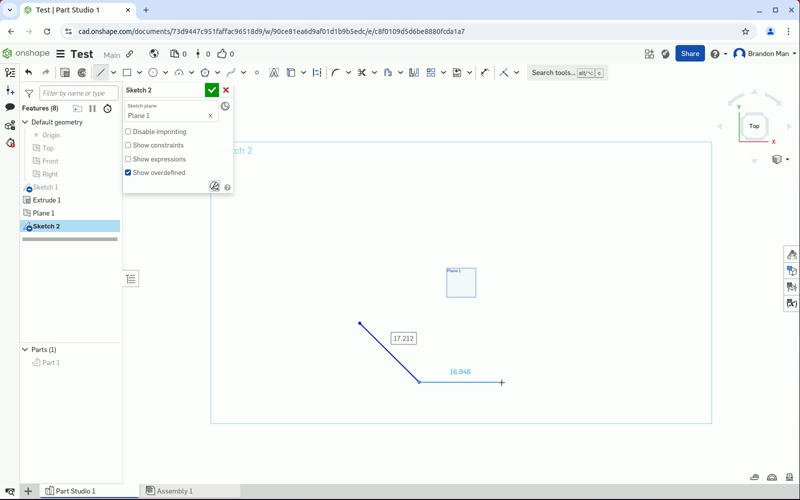
key_down(shift)
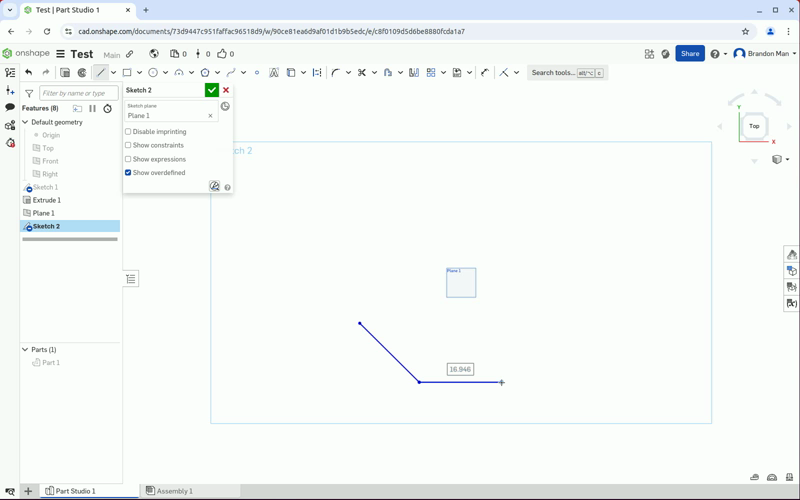
mouse_move(560, 323)
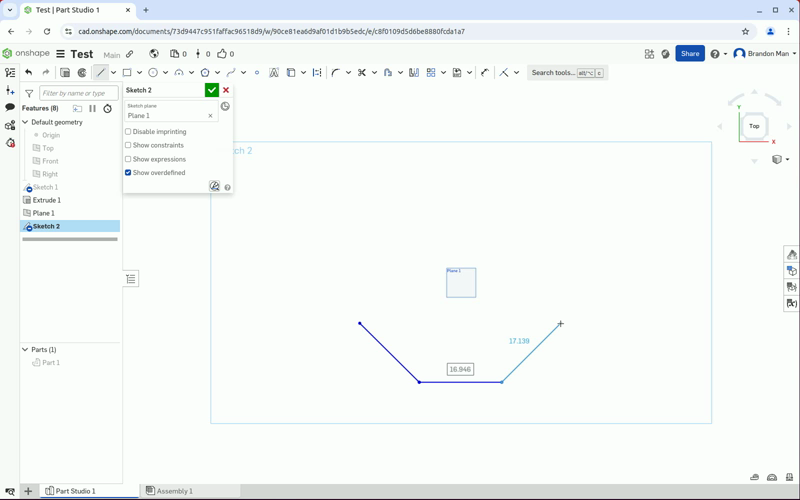
click(560, 323)
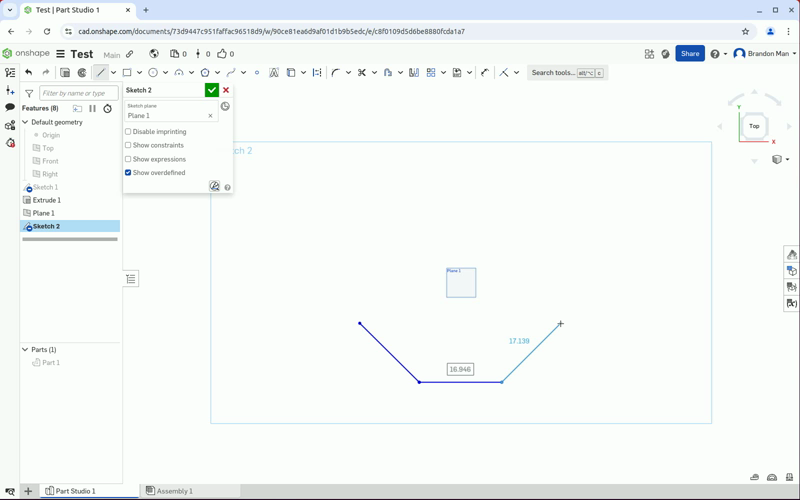
key_up(shift)
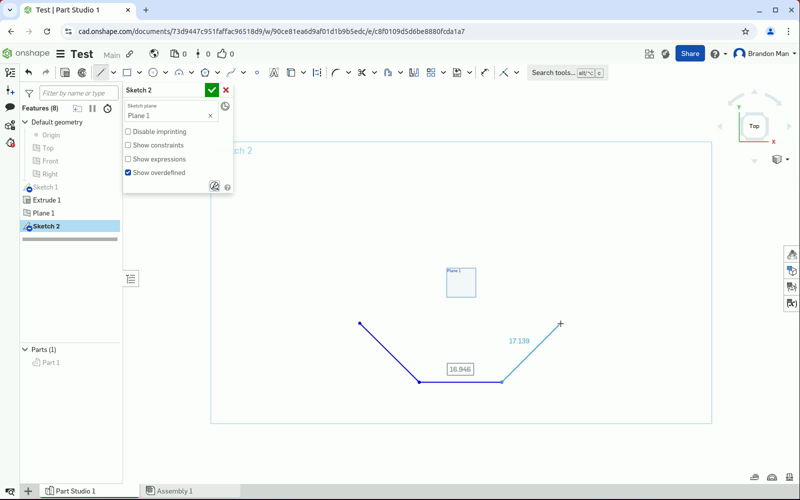
key_down(shift)
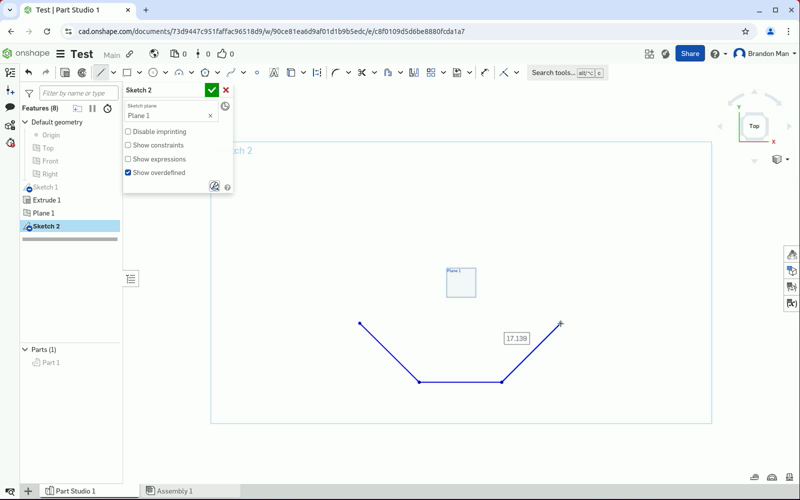
mouse_move(560, 240)
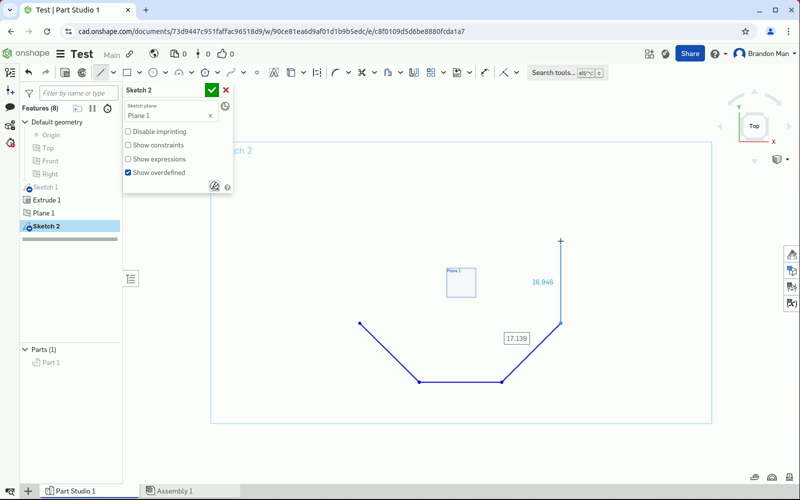
click(560, 240)
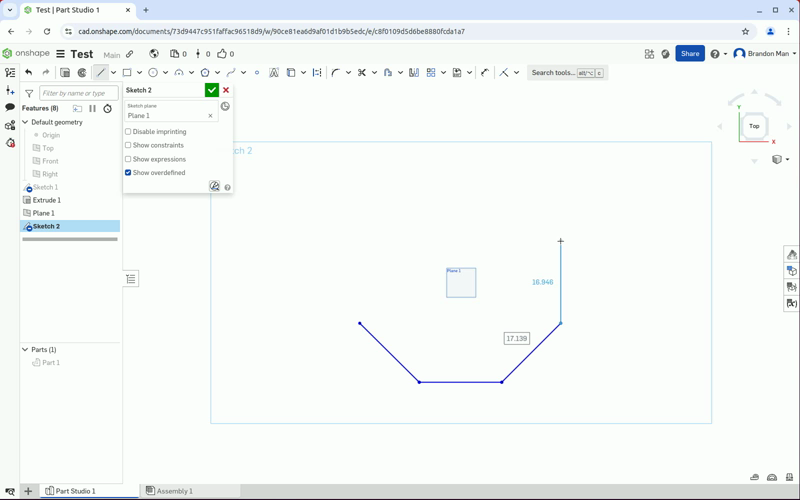
key_up(shift)
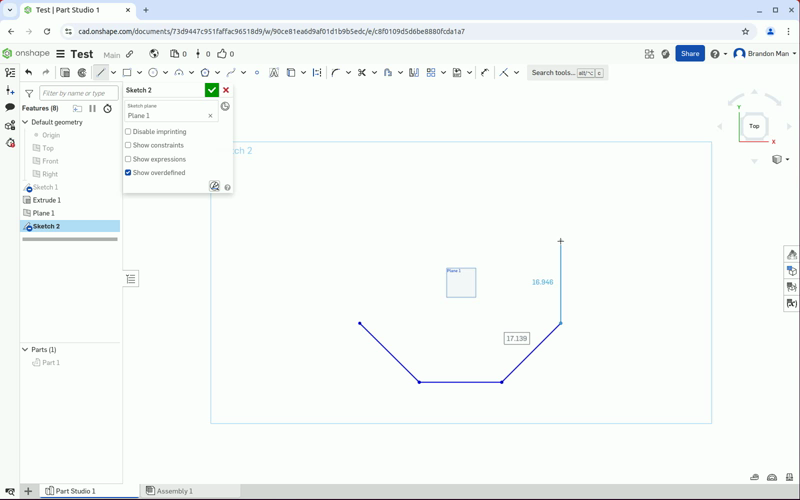
key_down(shift)
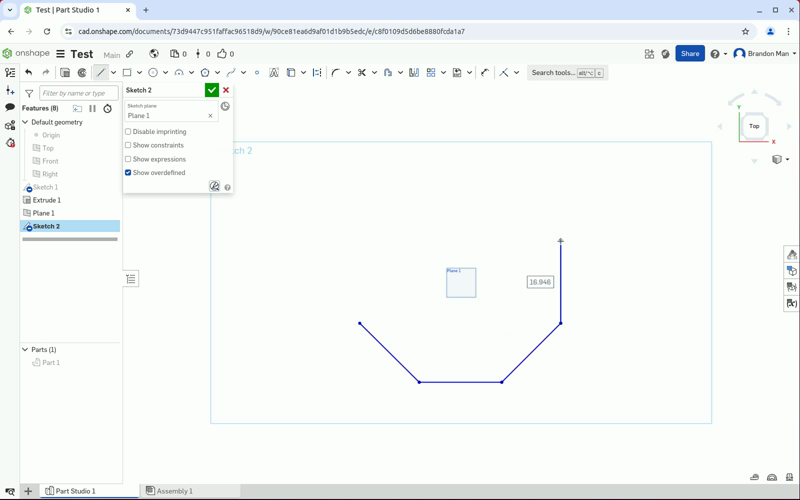
mouse_move(501, 181)
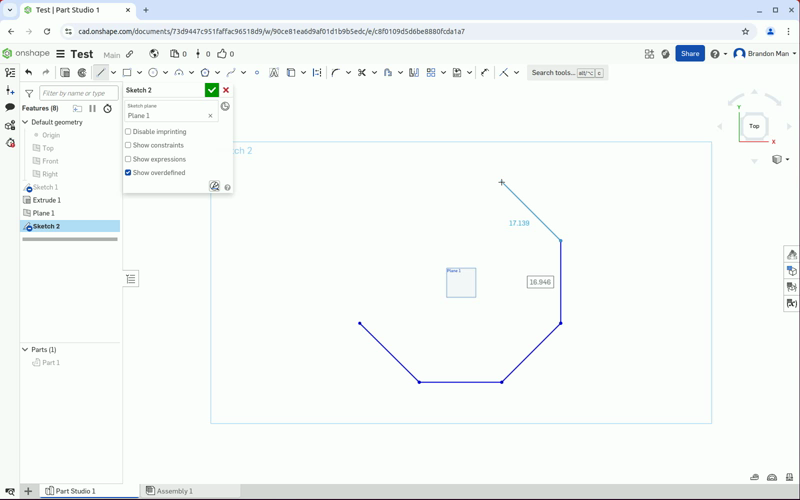
click(501, 181)
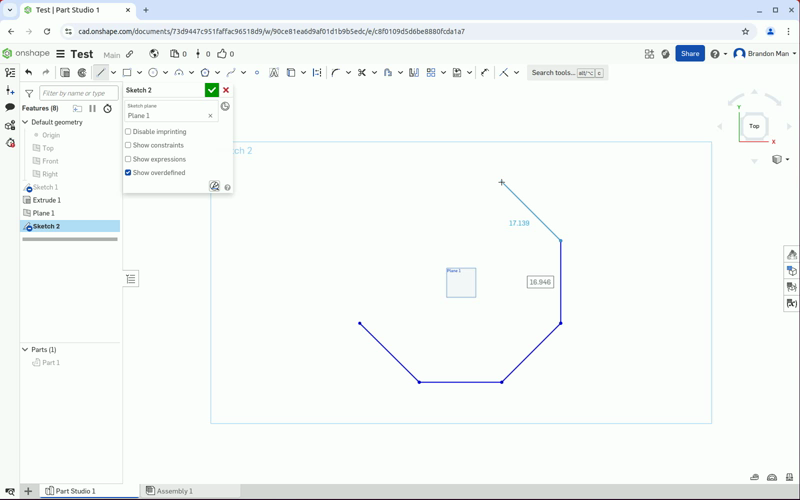
key_up(shift)
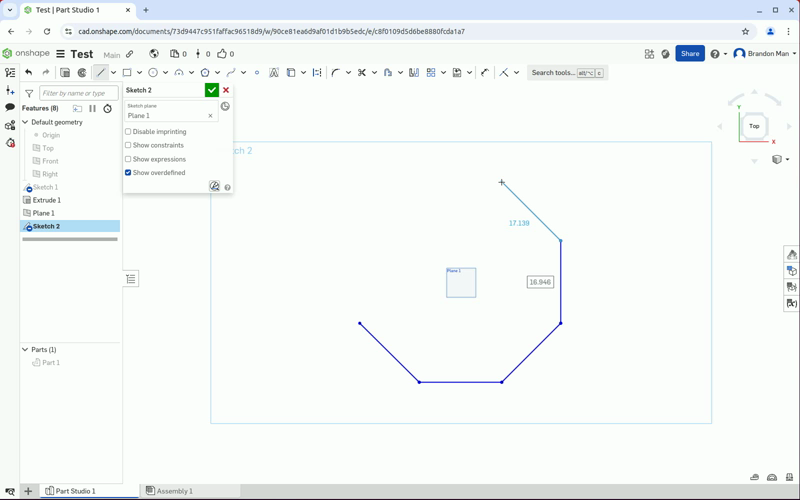
key_down(shift)
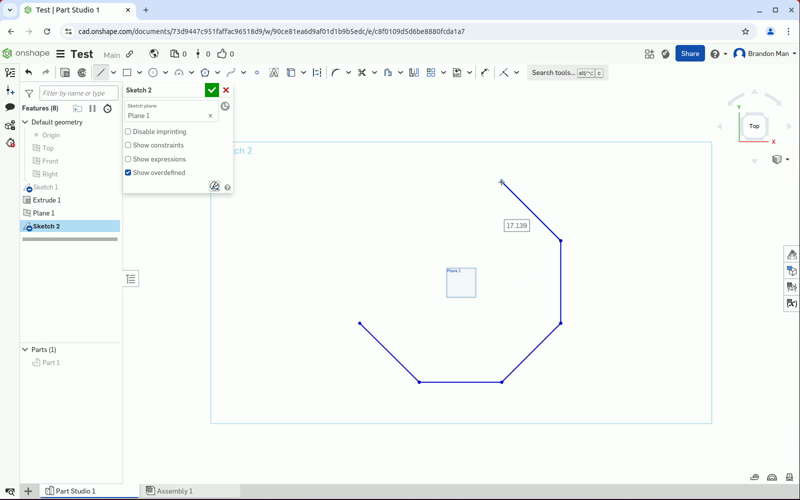
mouse_move(419, 181)
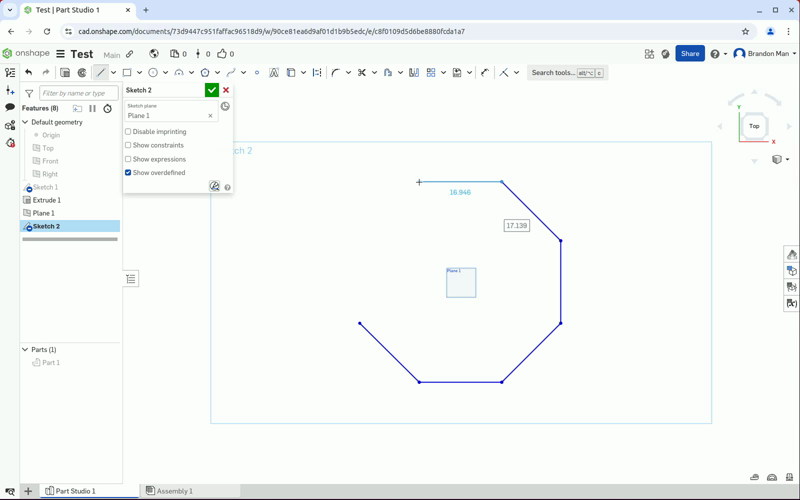
click(419, 181)
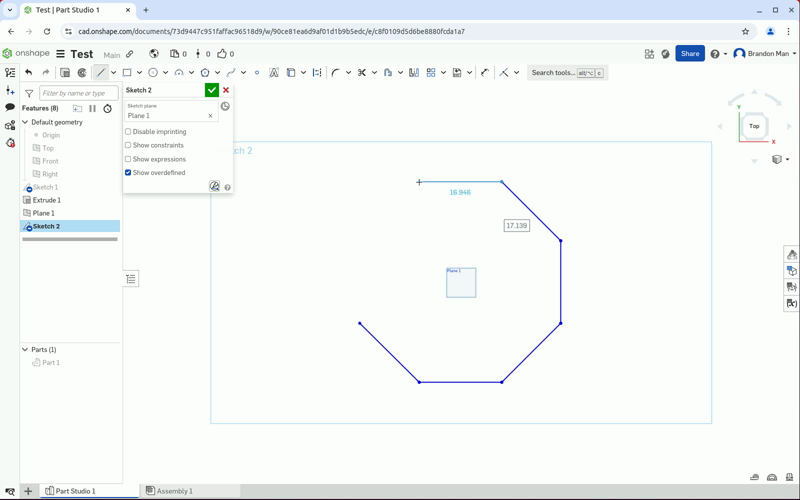
key_up(shift)
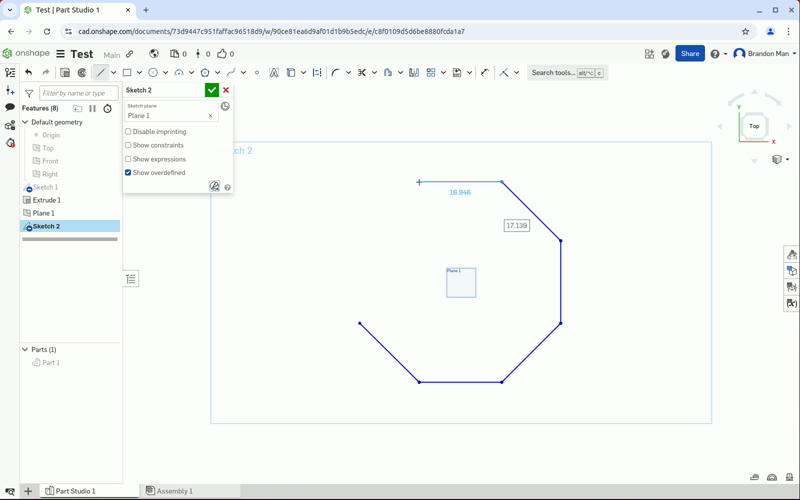
key_down(shift)
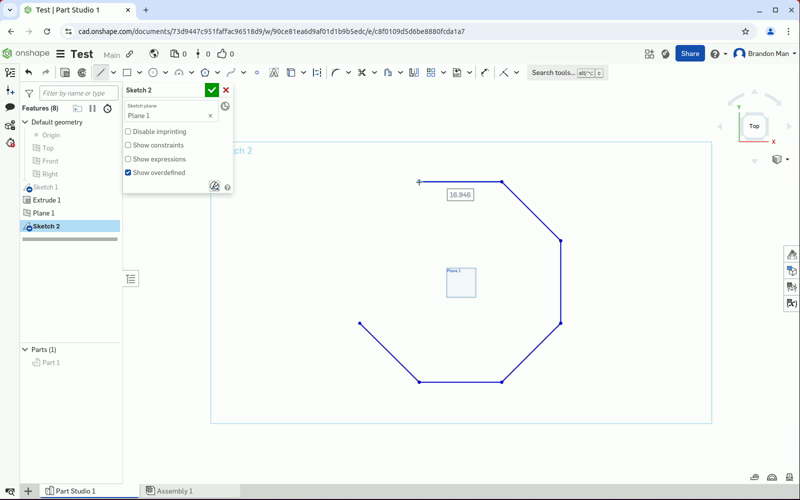
mouse_move(359, 240)
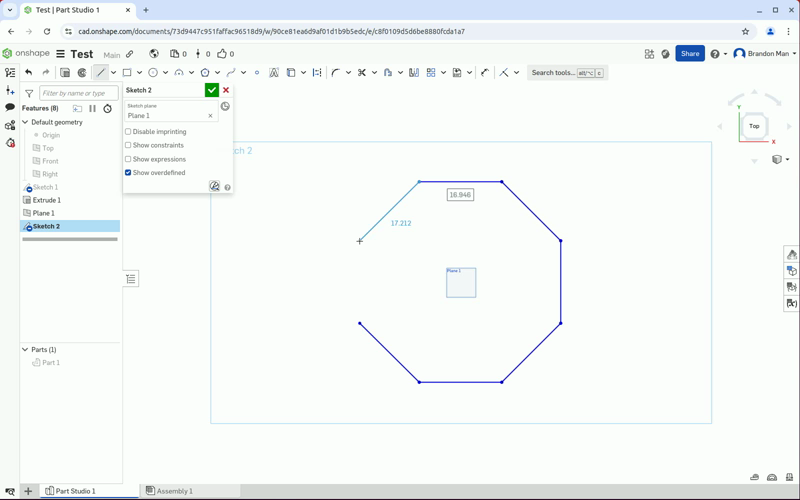
click(359, 240)
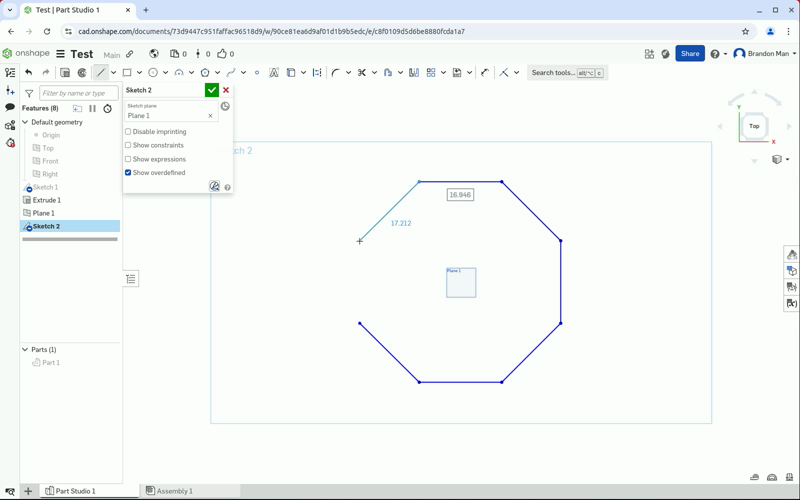
key_up(shift)
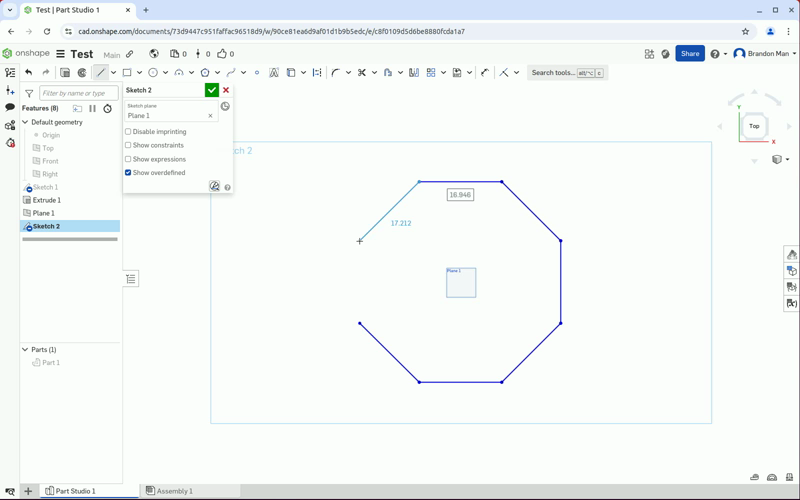
key_down(shift)
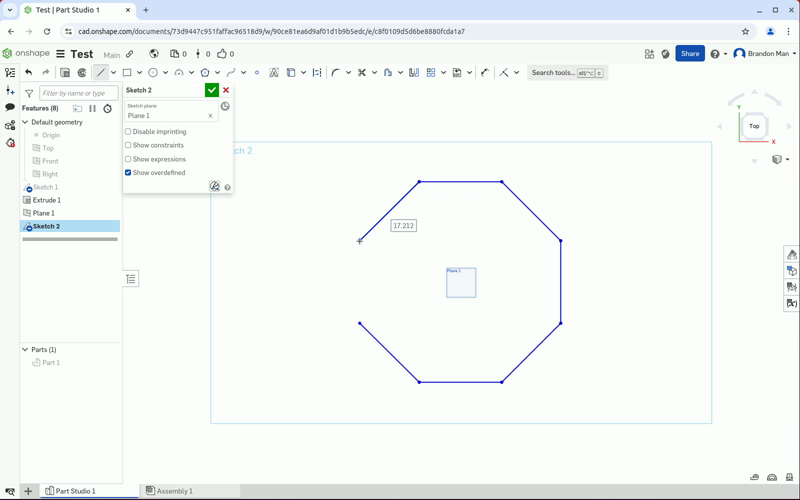
mouse_move(359, 323)
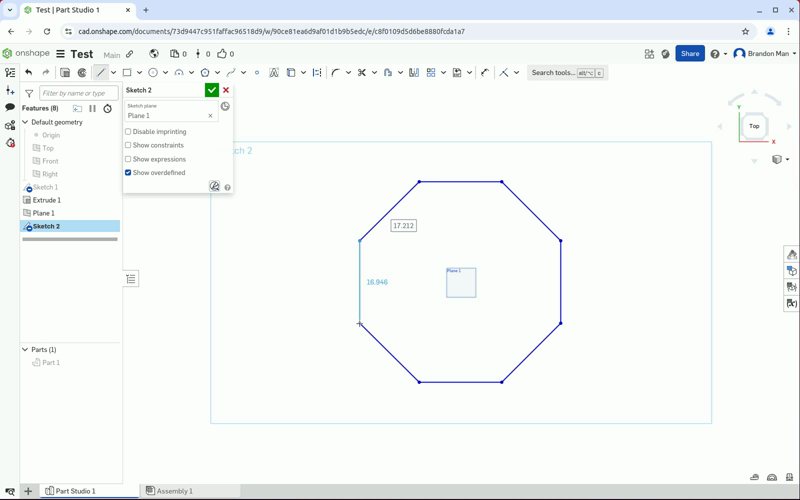
key_up(shift)
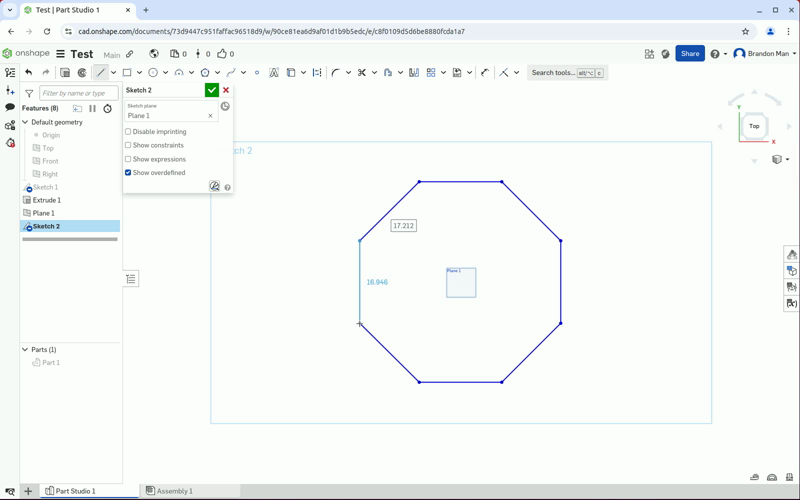
click(359, 323)
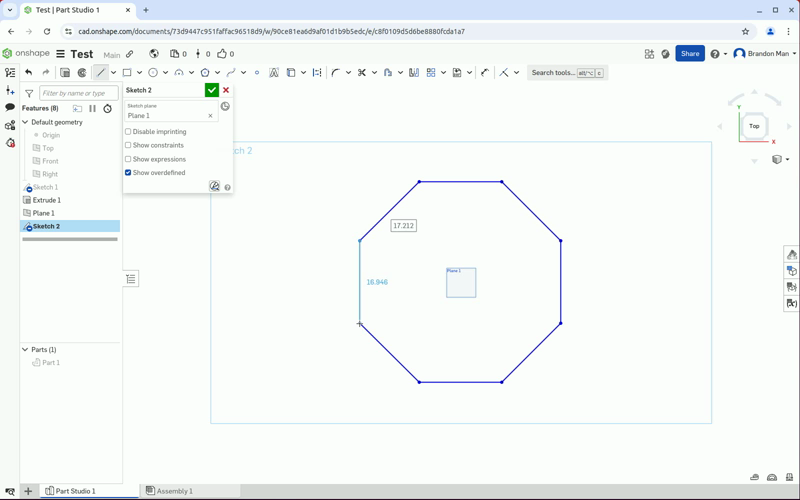
key(esc)
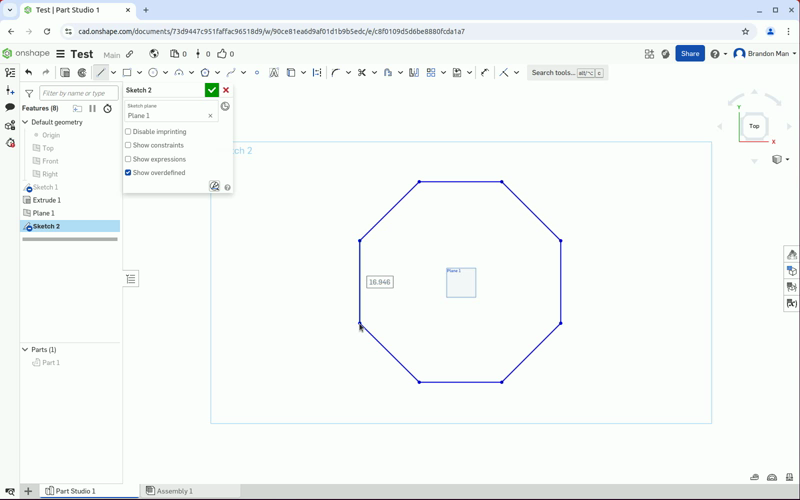
mouse_move(462, 269)
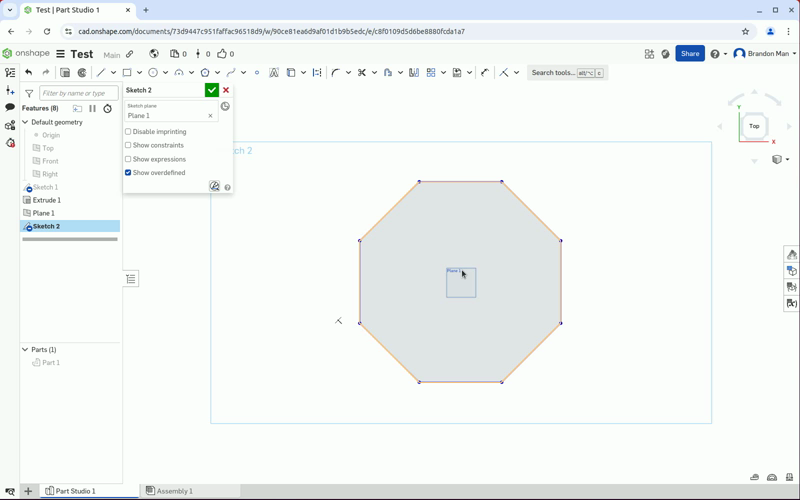
click(462, 269)
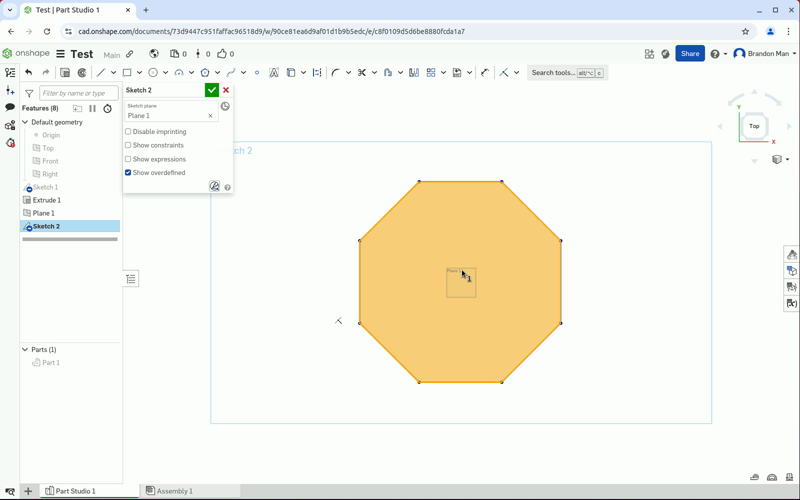
mouse_move(73, 352)
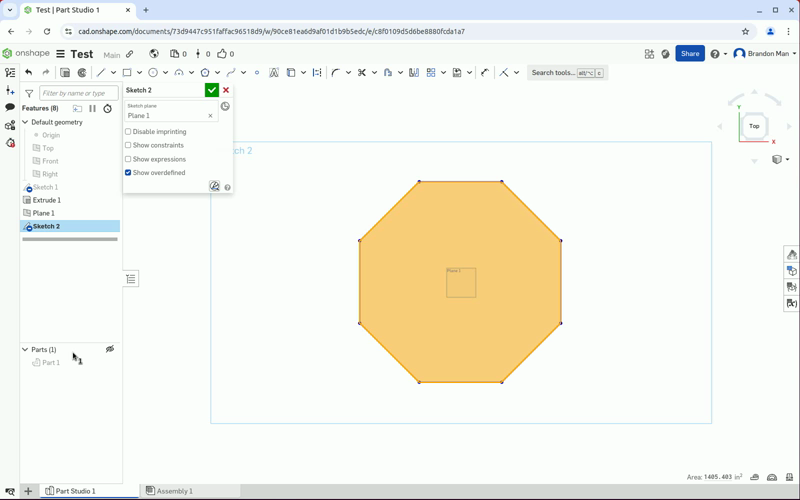
key(shift+y)
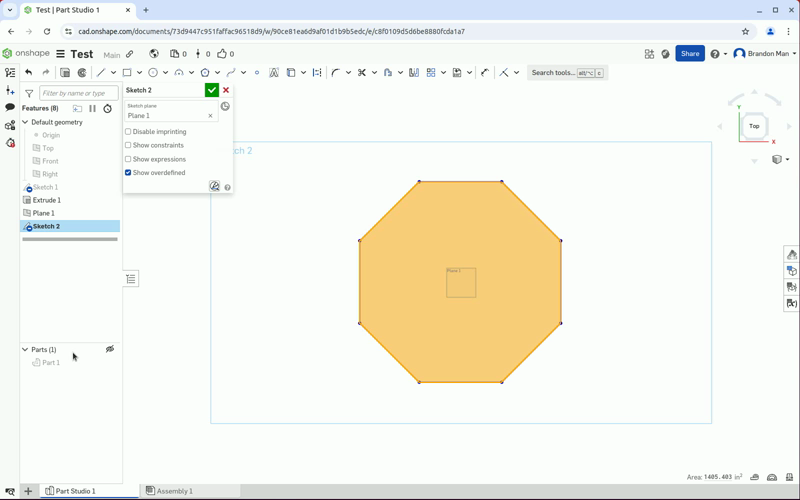
key(shift+e)
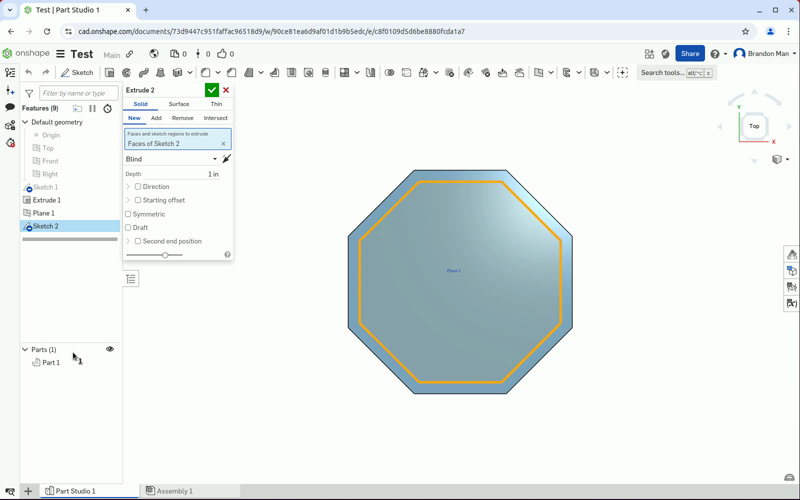
mouse_move(143, 106)
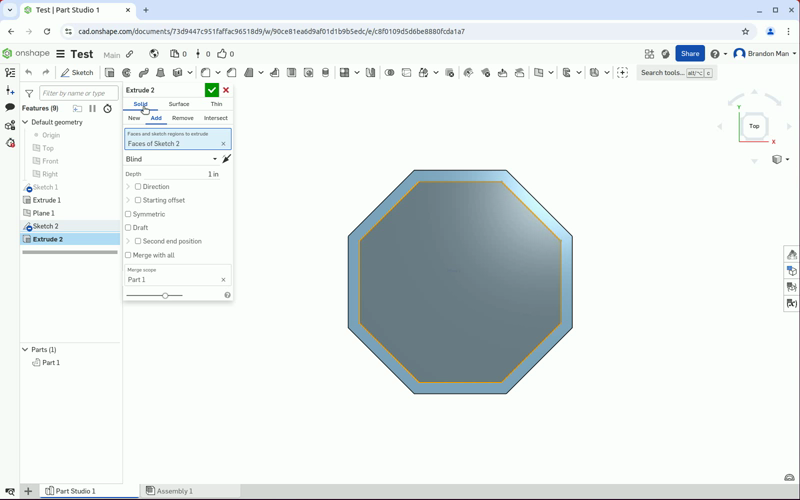
click(143, 106)
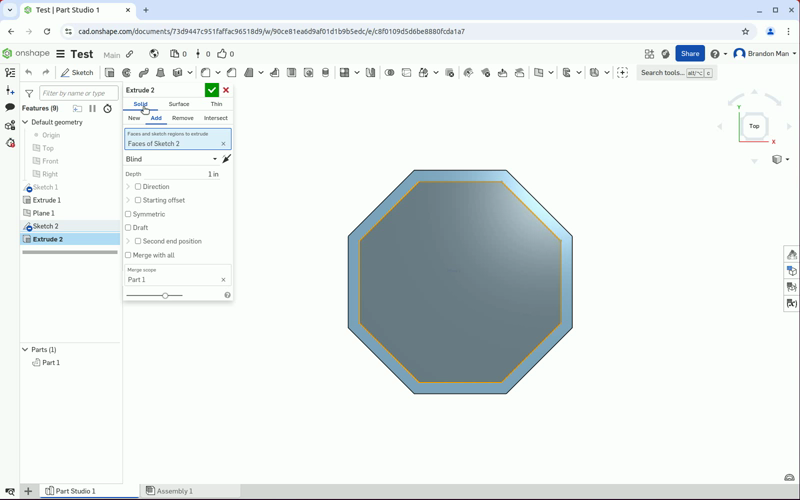
mouse_move(186, 120)
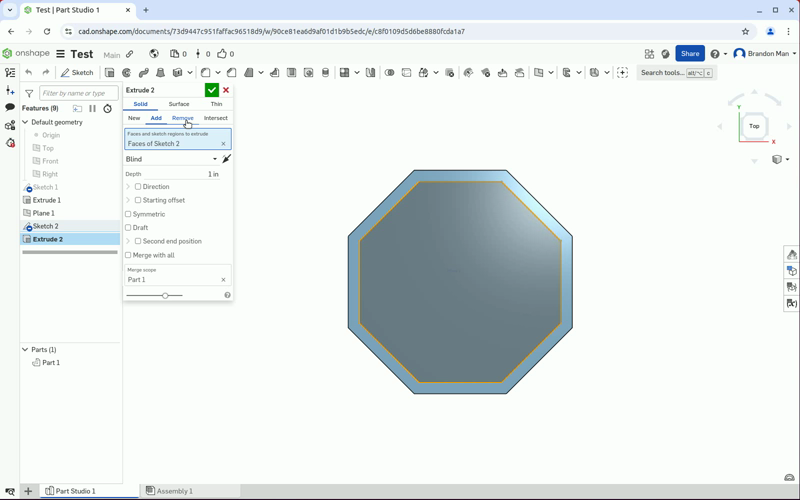
click(186, 120)
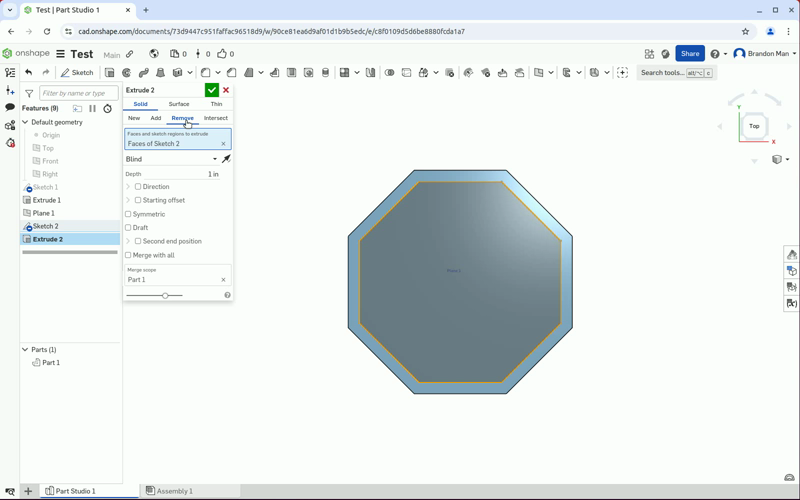
key(tab, 4)
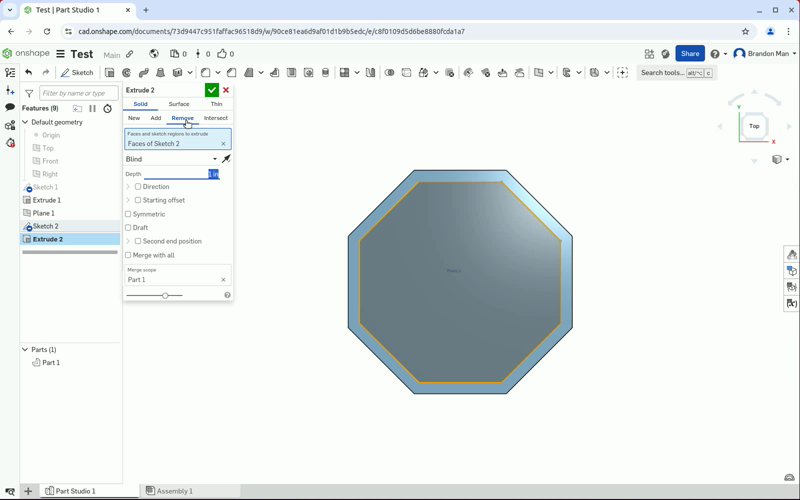
text(2.407)
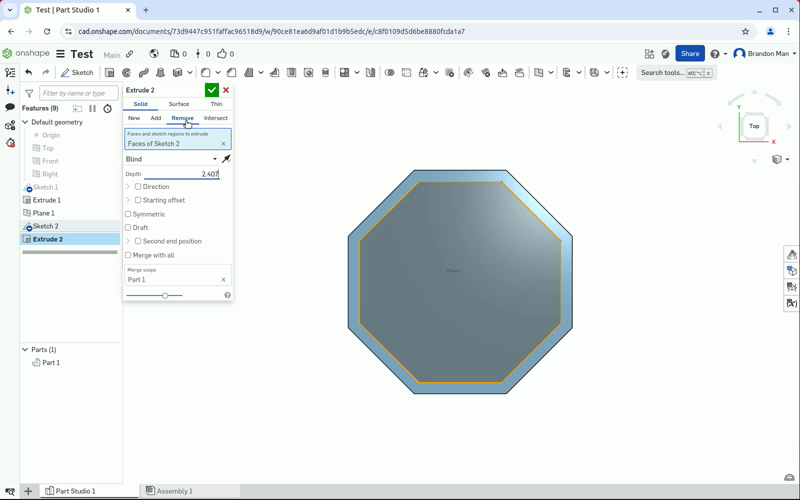
key(tab, 6)
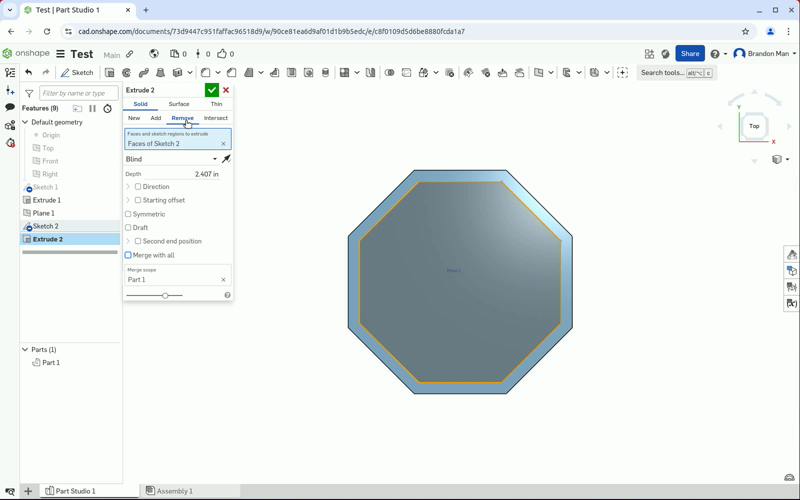
key(space)
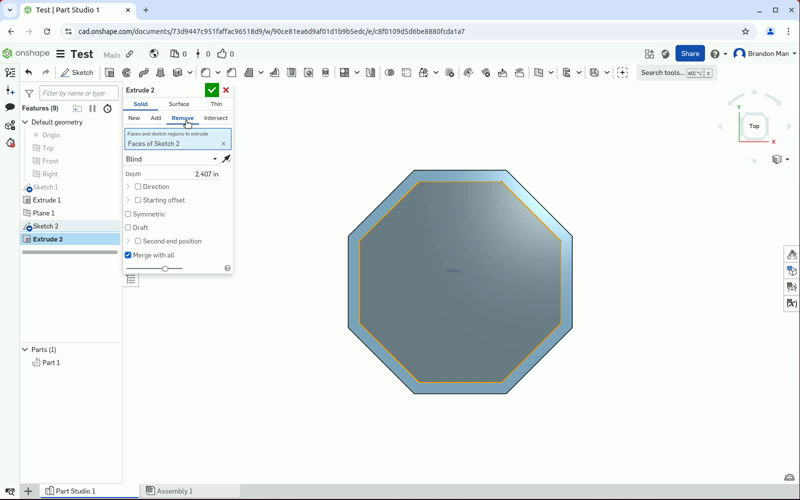
key(enter)
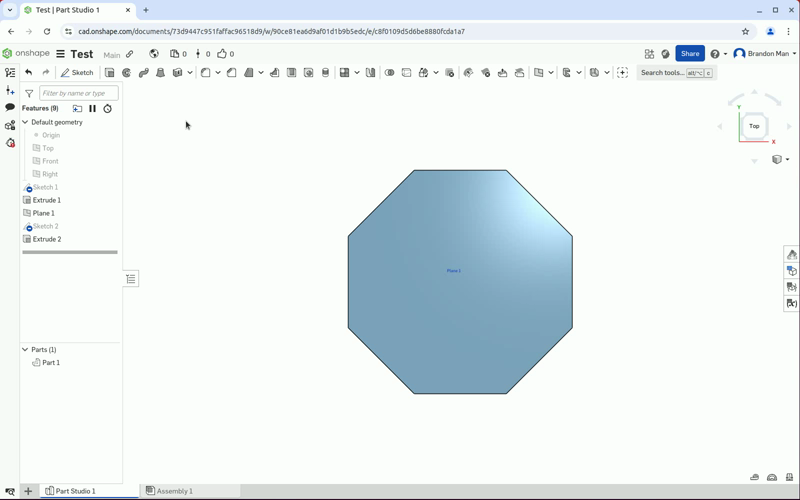
key(shift+h)
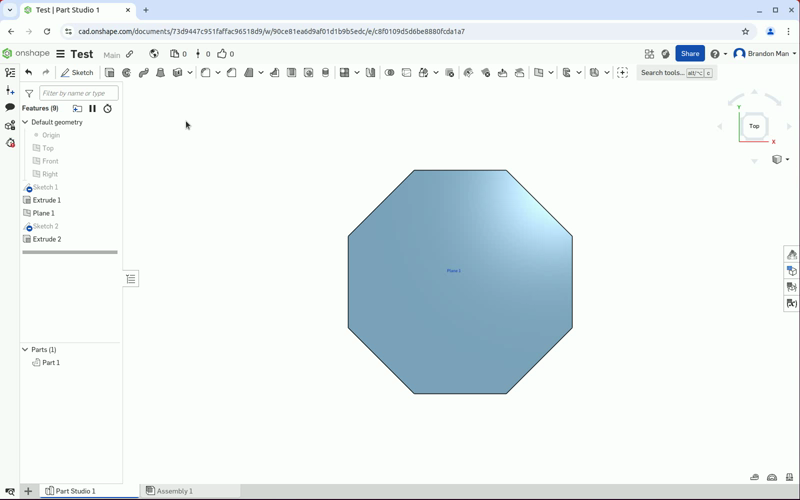
key(shift+h)
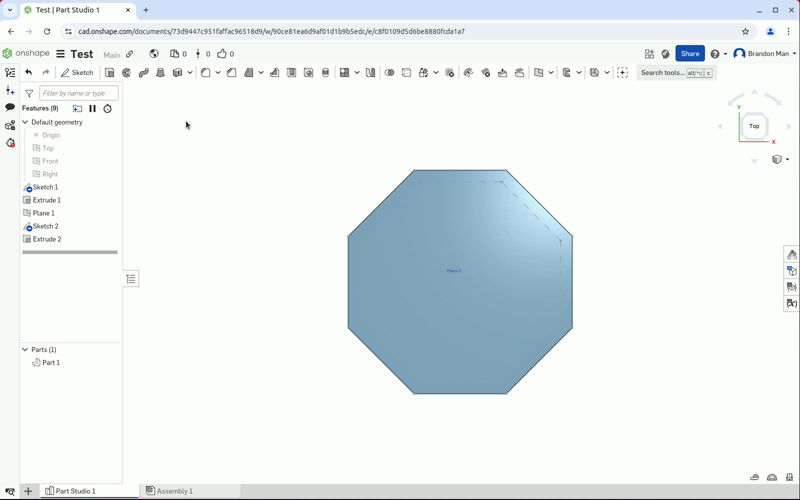
key(shift+7)
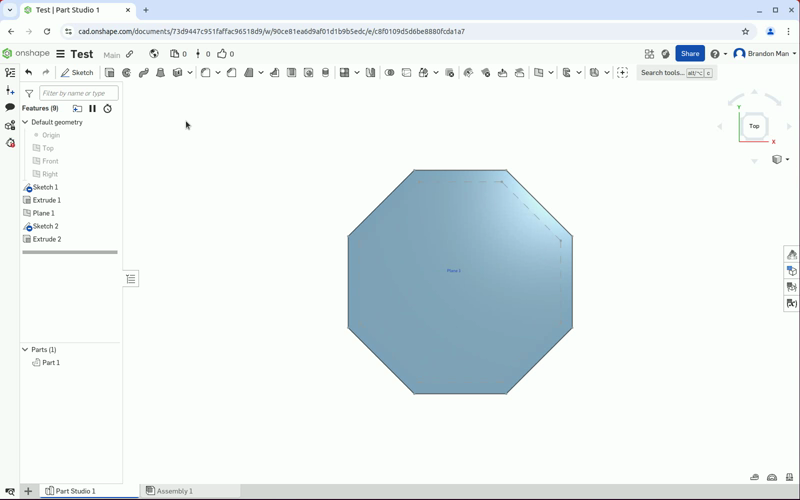
key(up, 3)
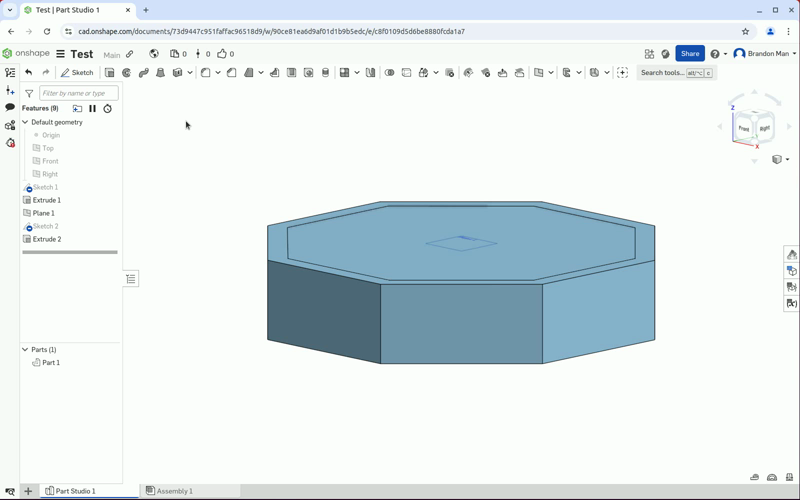
key(left, 3)
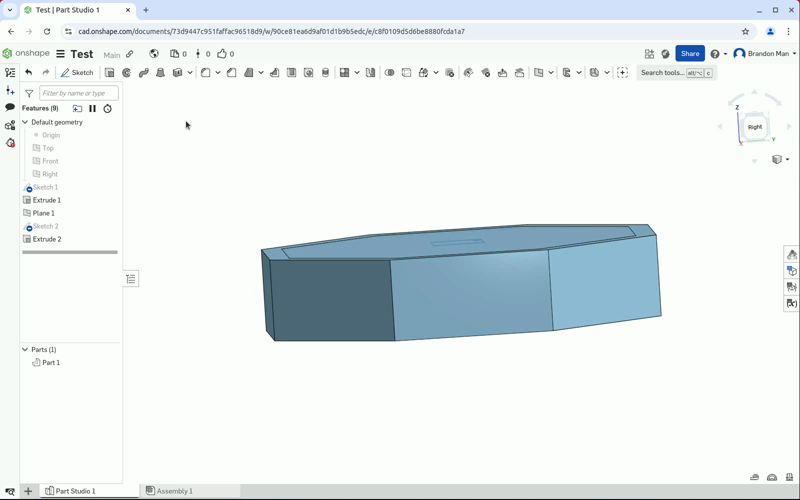
key(right, 3)
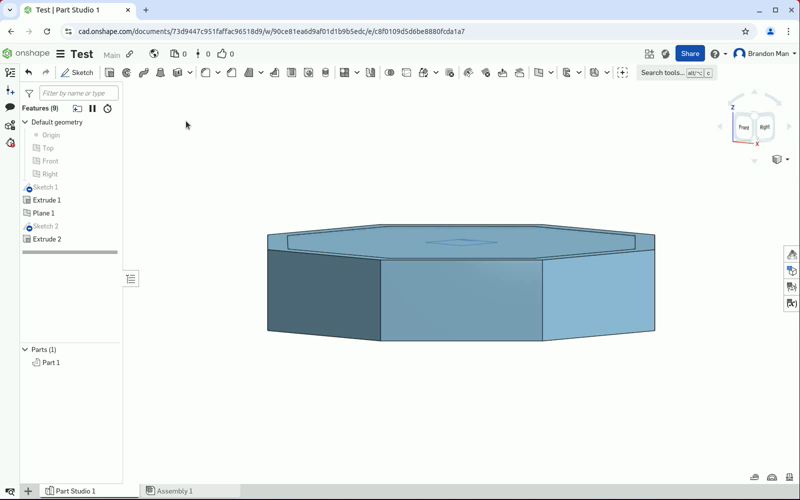
key(down, 3)
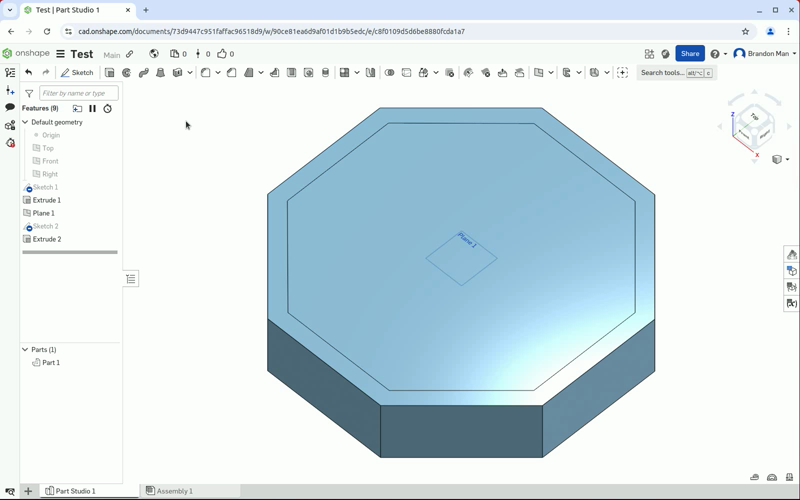
mouse_move(73, 189)
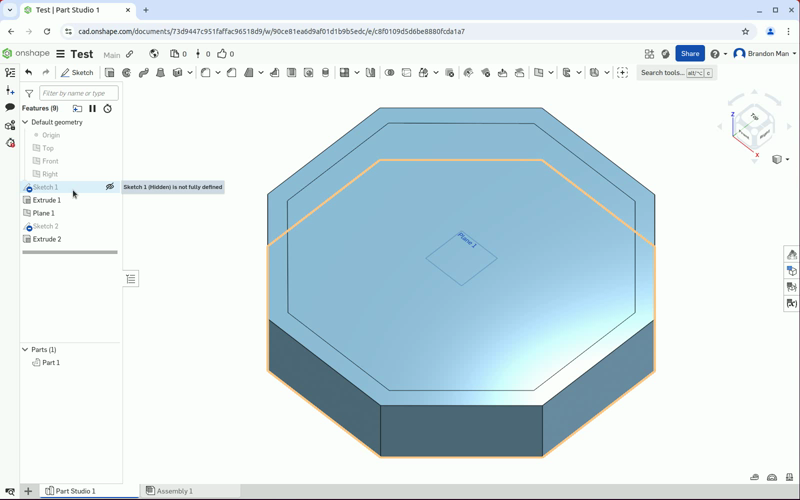
click(73, 189)